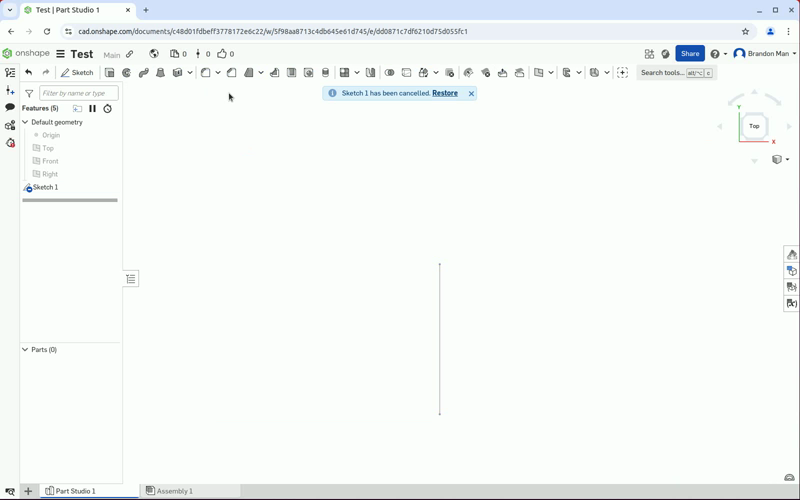
key(shift+h)
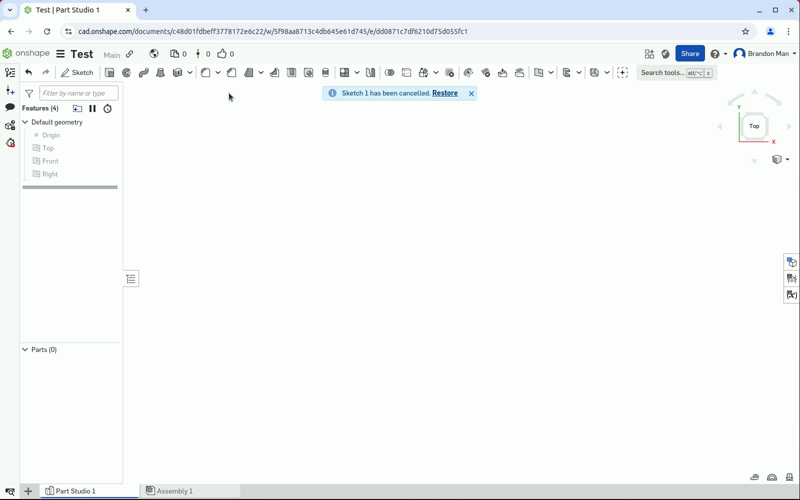
mouse_move(73, 352)
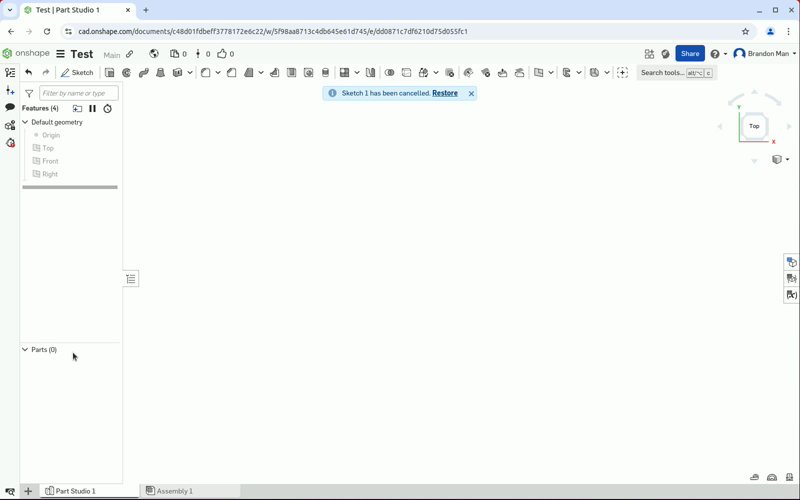
key(y)
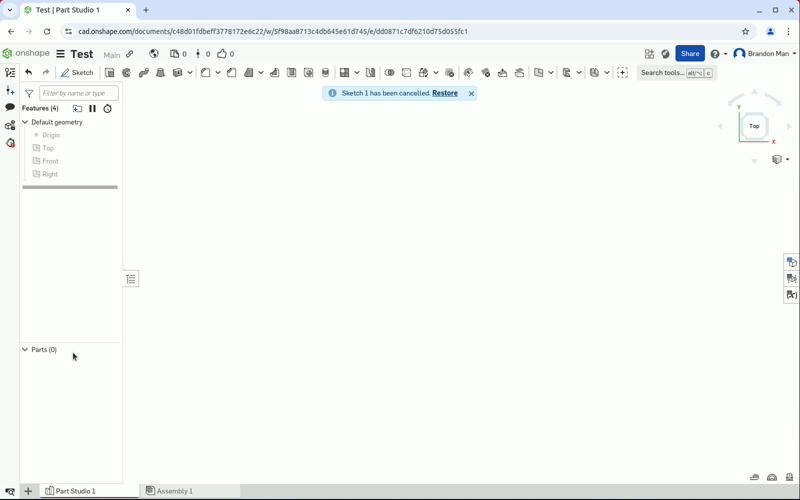
key(shift+p)
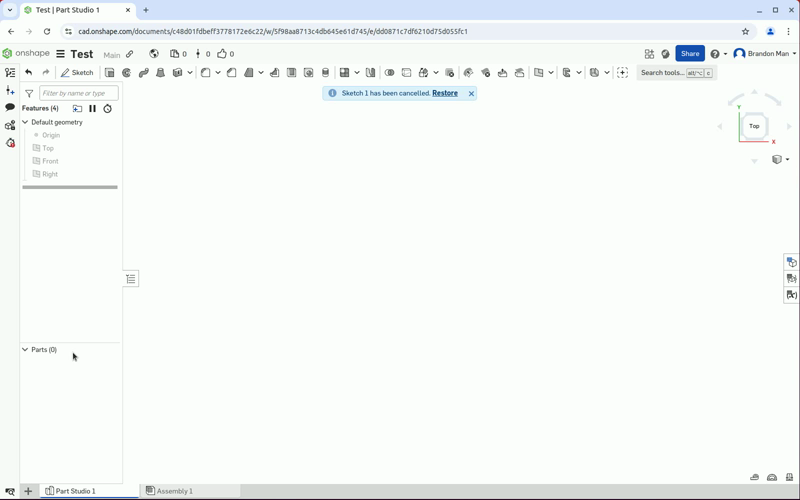
key(space)
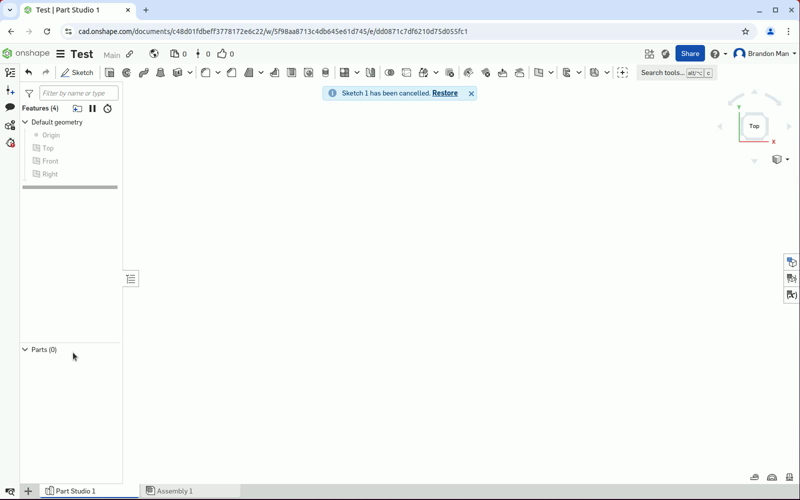
key_down(shift)
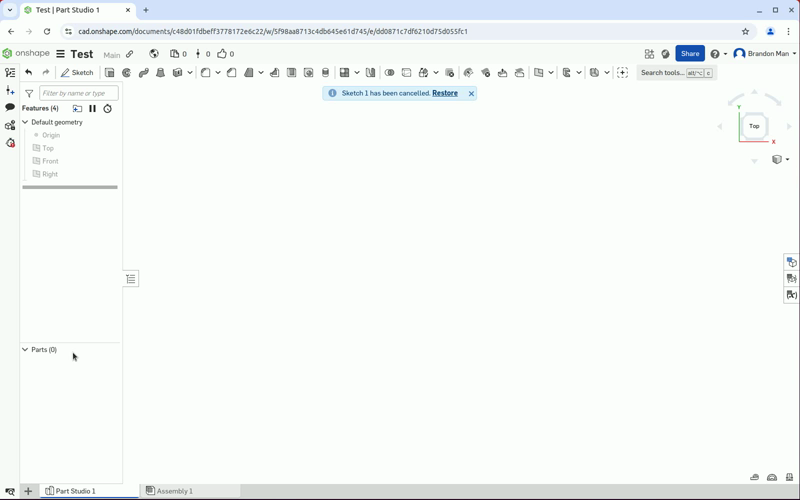
key(up)
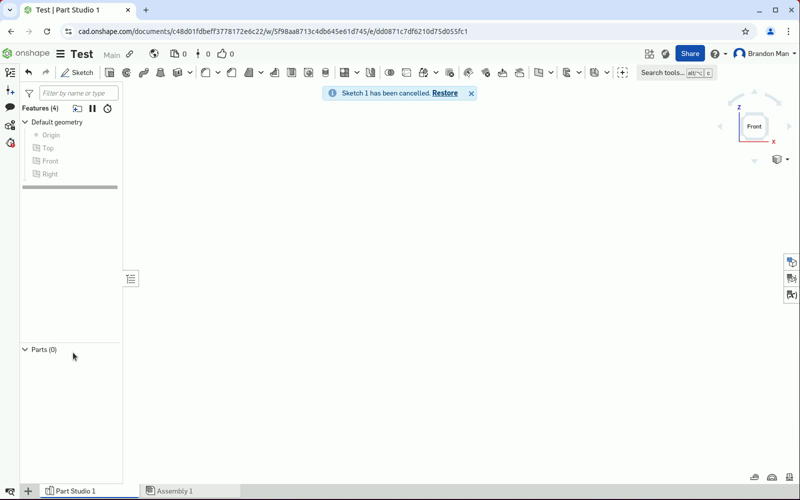
key_up(shift)
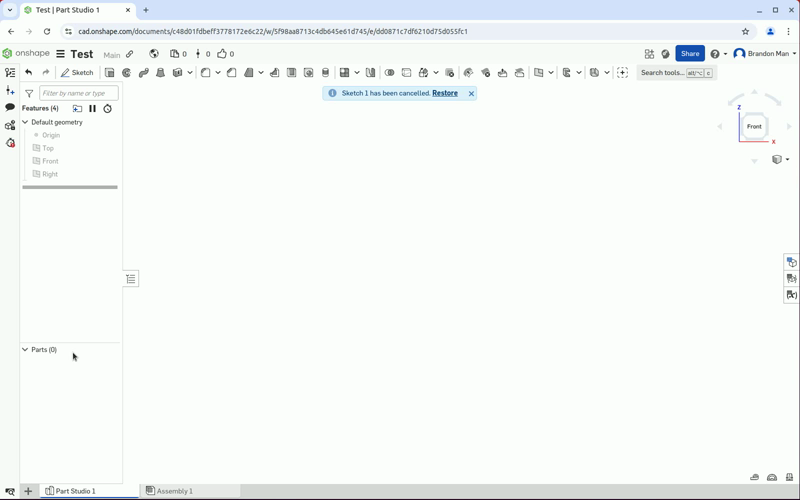
mouse_move(73, 352)
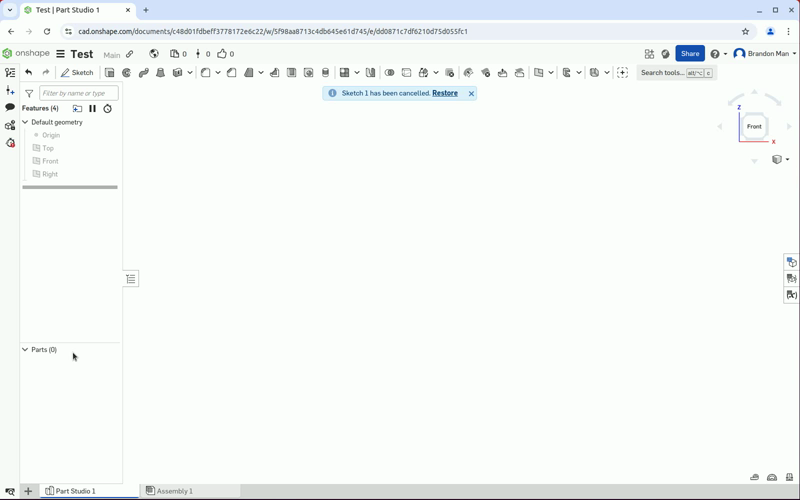
key(shift+y)
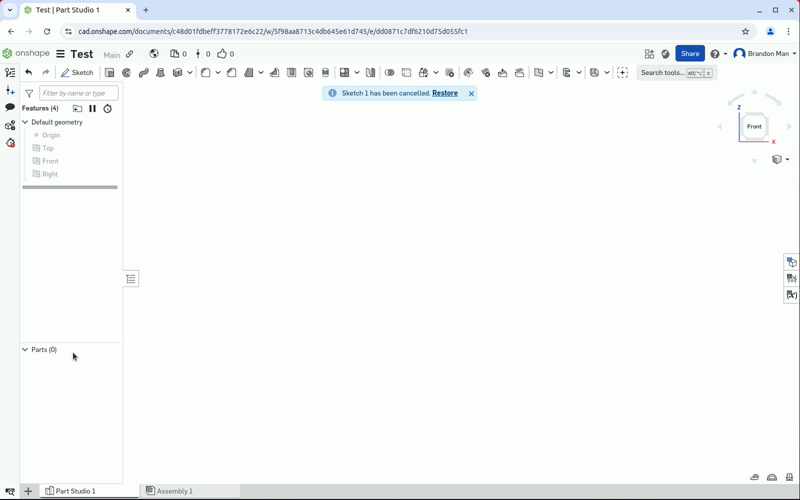
key(shift+s)
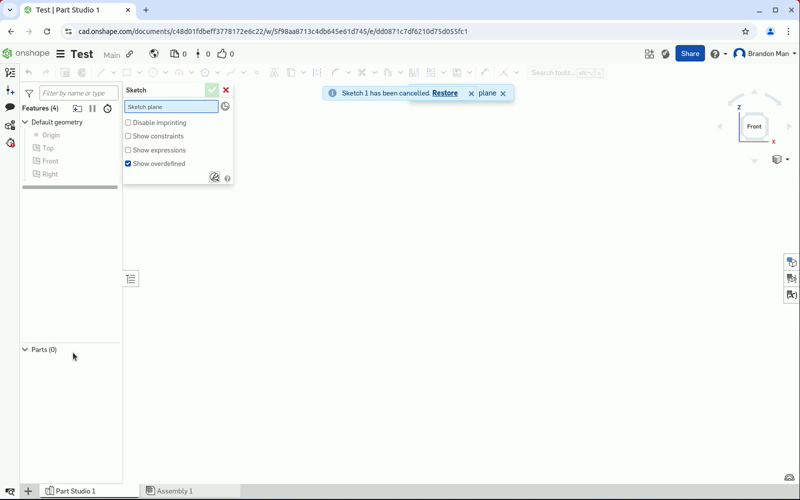
mouse_move(73, 163)
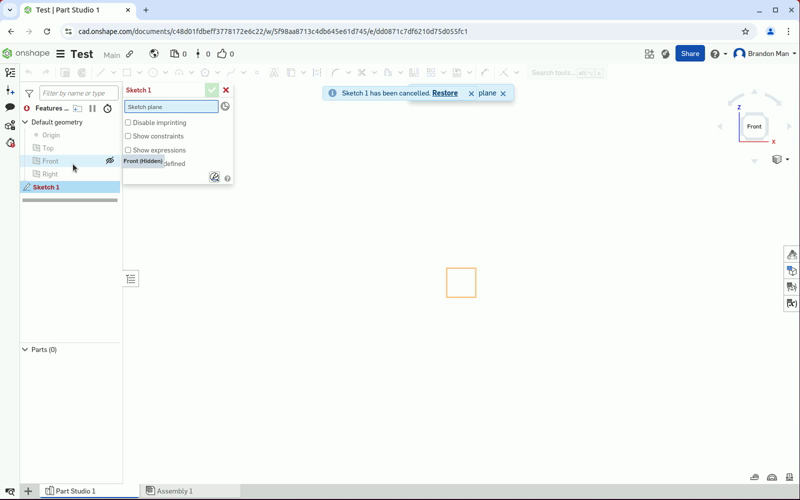
click(73, 163)
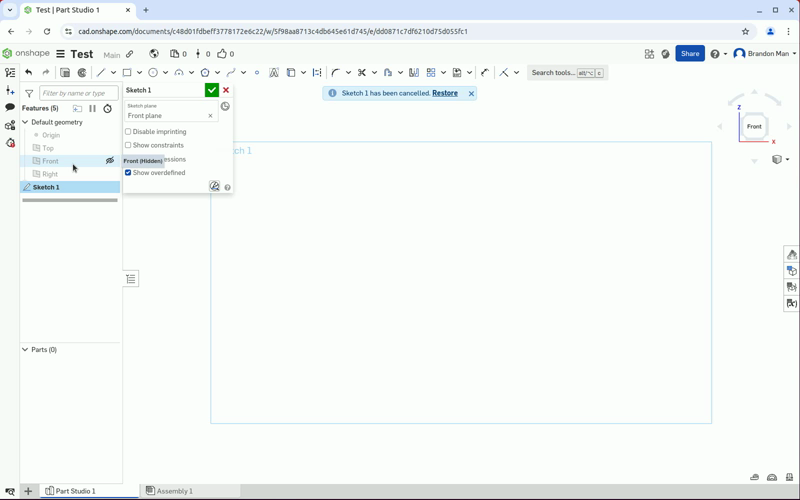
mouse_move(73, 352)
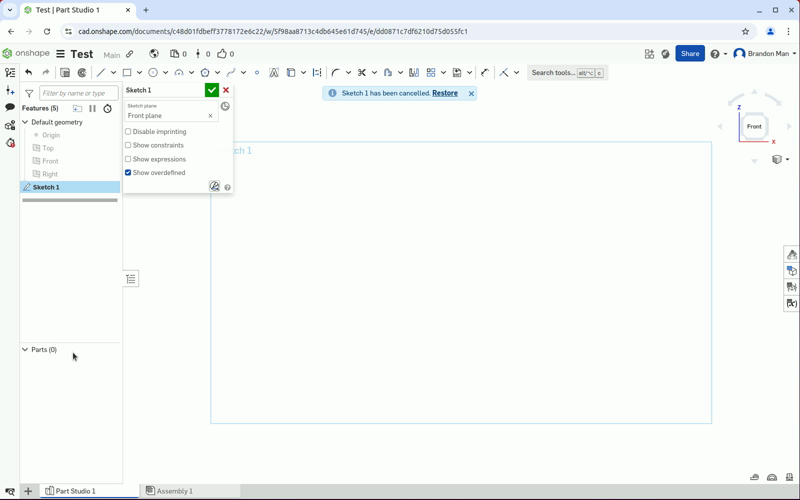
key(y)
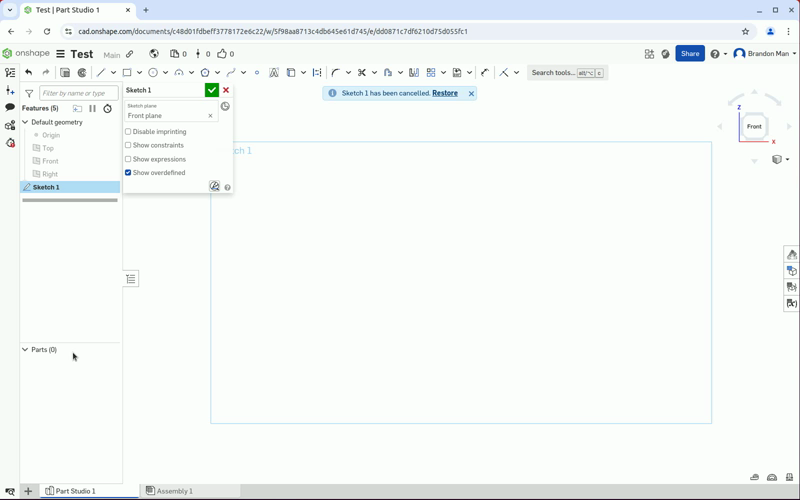
key(l)
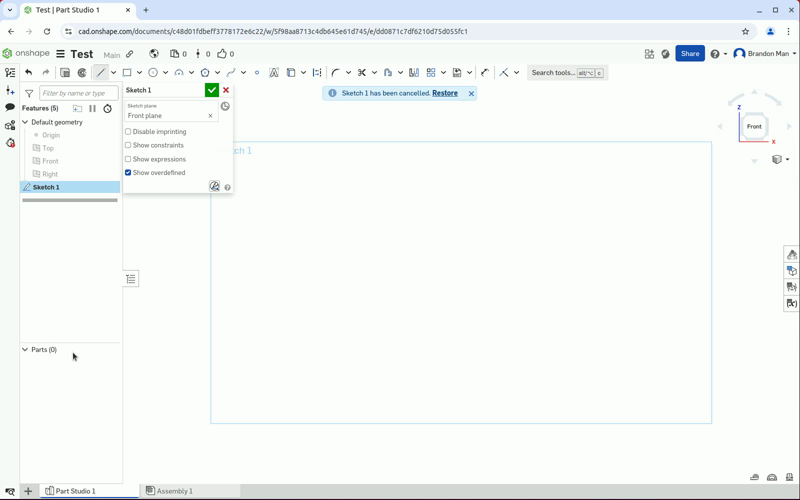
key_down(shift)
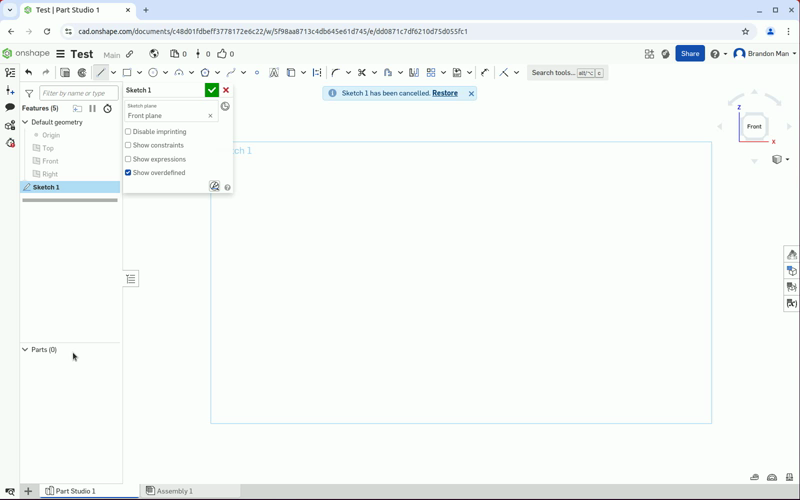
mouse_move(348, 395)
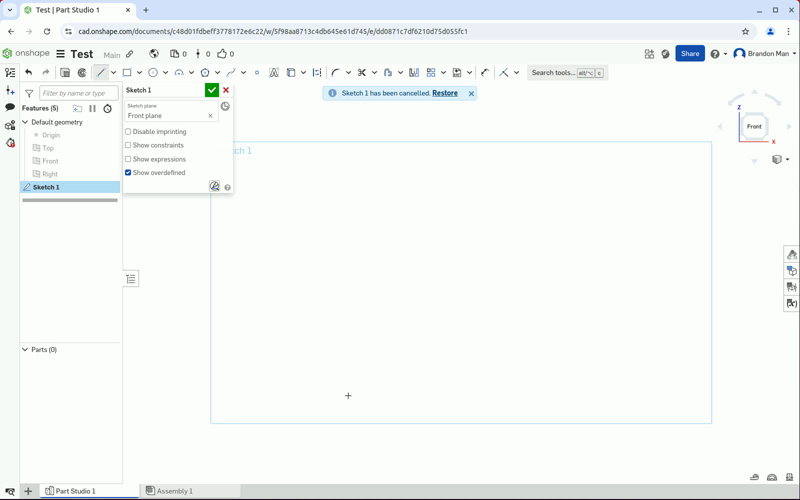
click(348, 395)
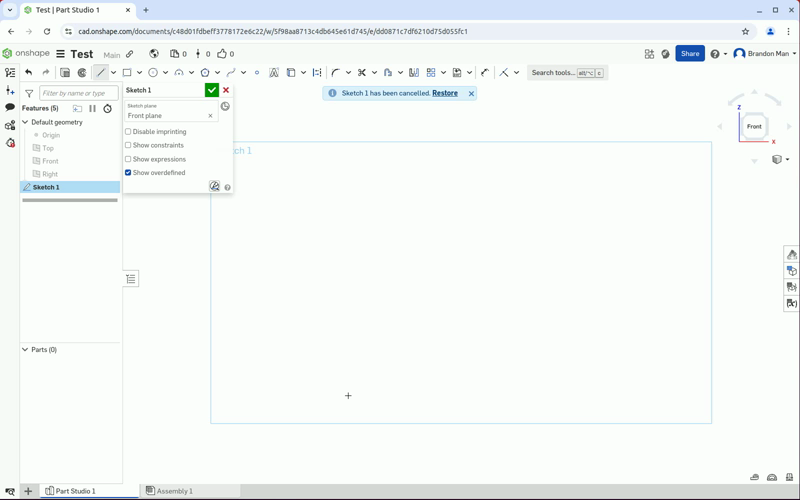
key_up(shift)
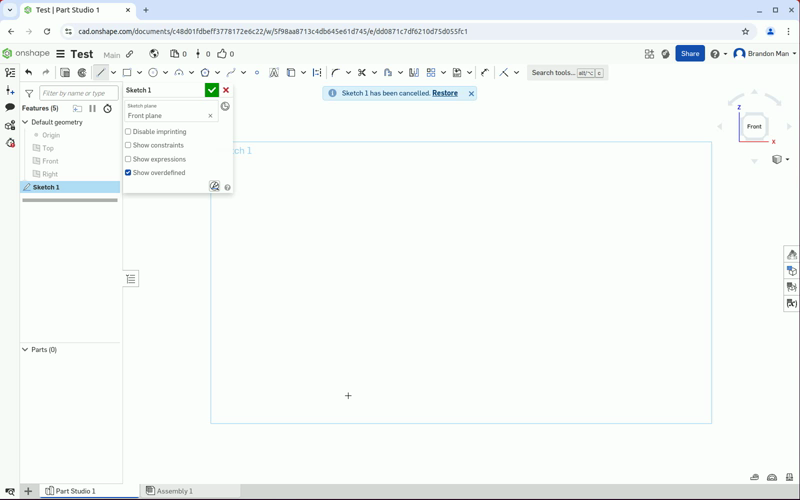
key_down(shift)
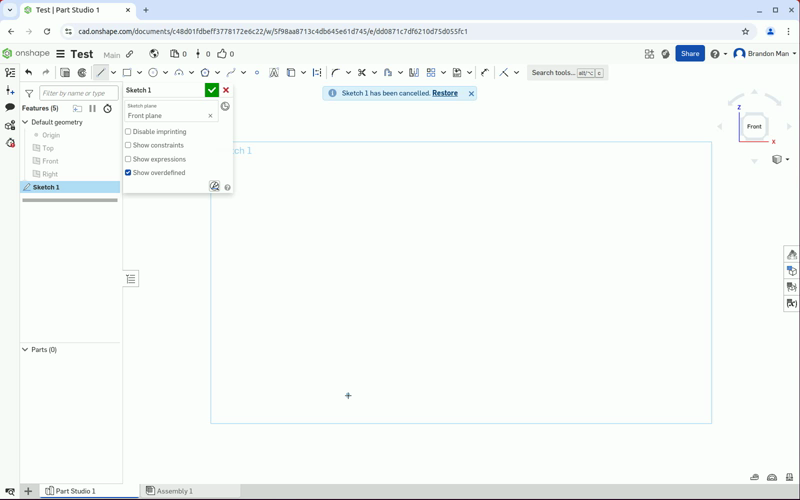
mouse_move(460, 395)
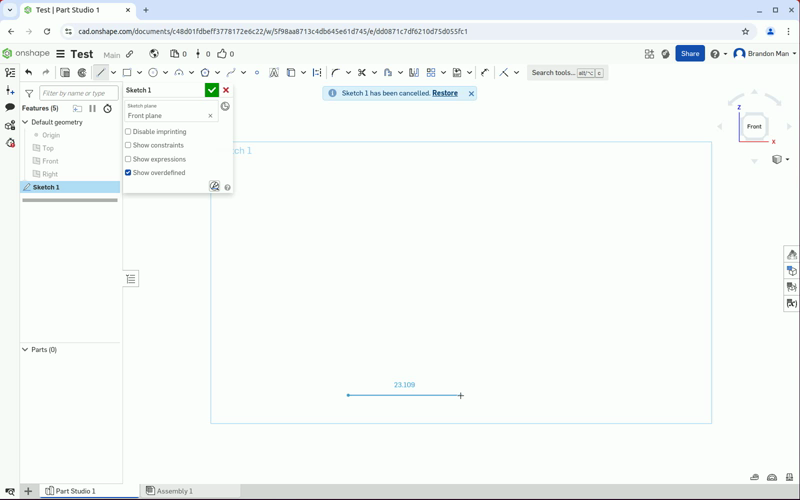
click(460, 395)
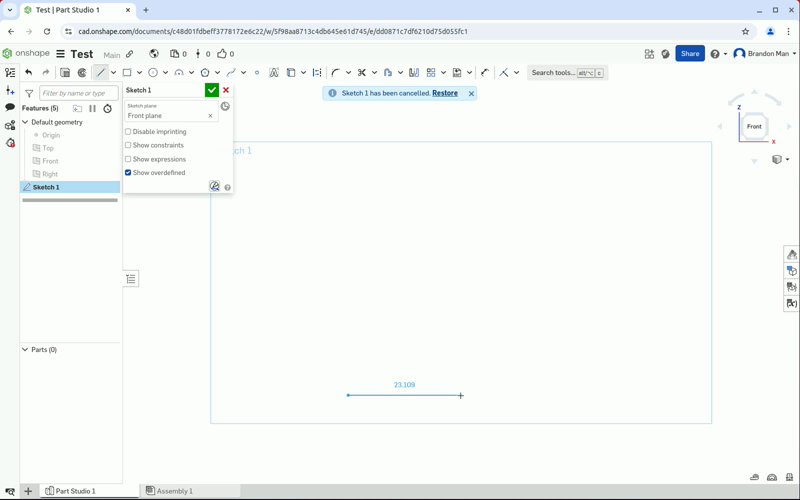
key_up(shift)
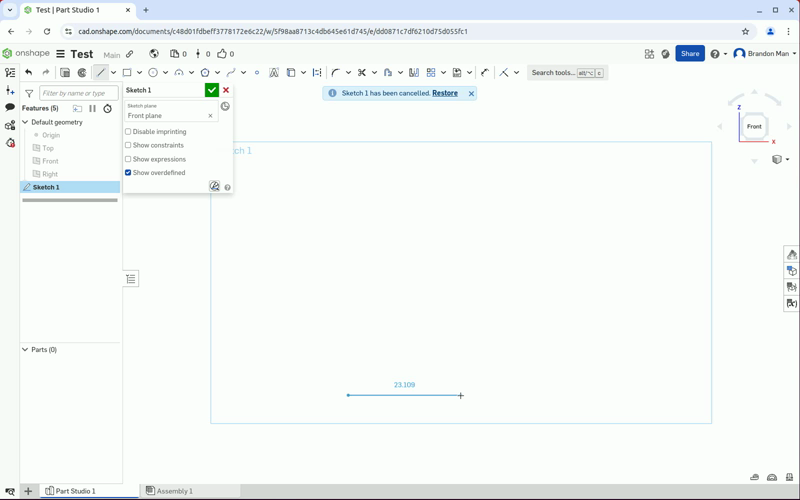
key_down(shift)
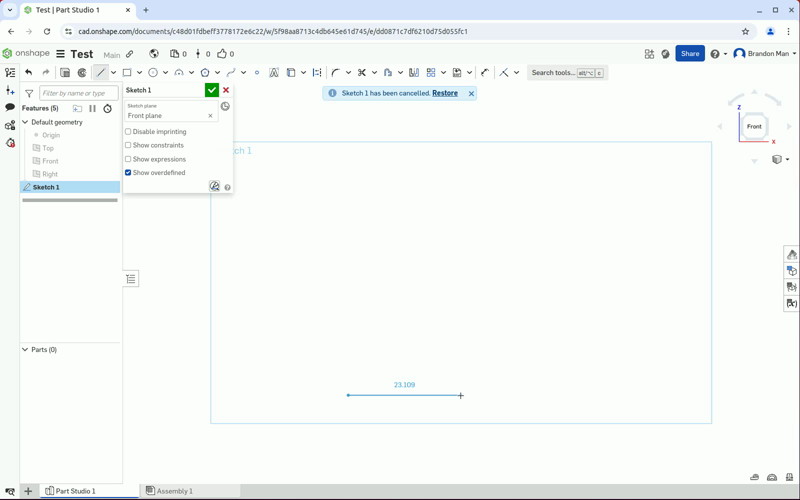
mouse_move(460, 282)
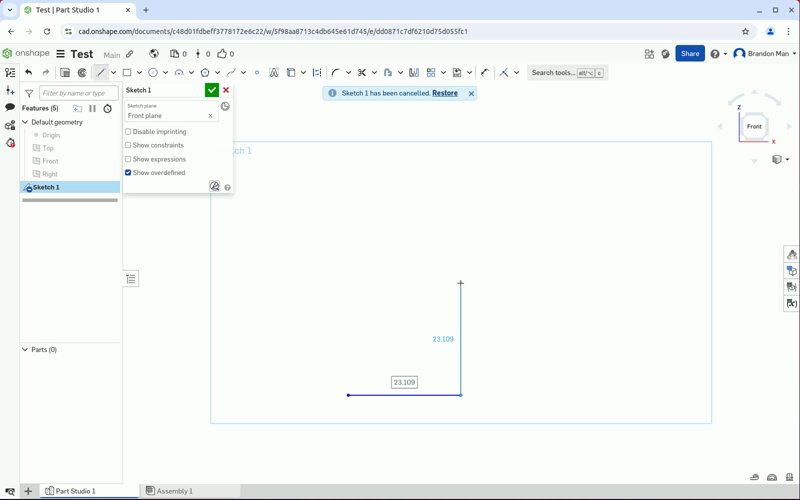
click(460, 282)
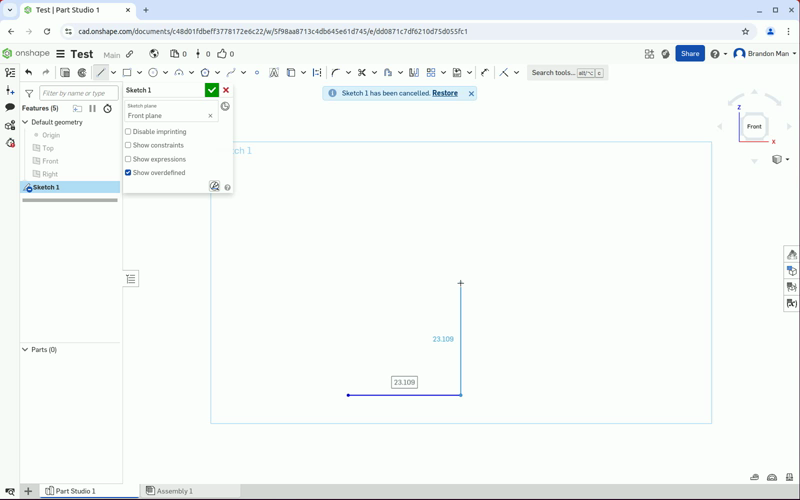
key_up(shift)
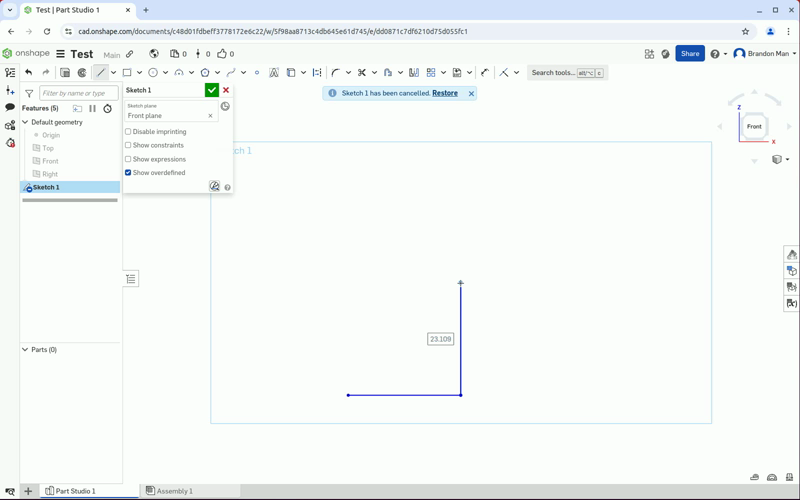
key_down(shift)
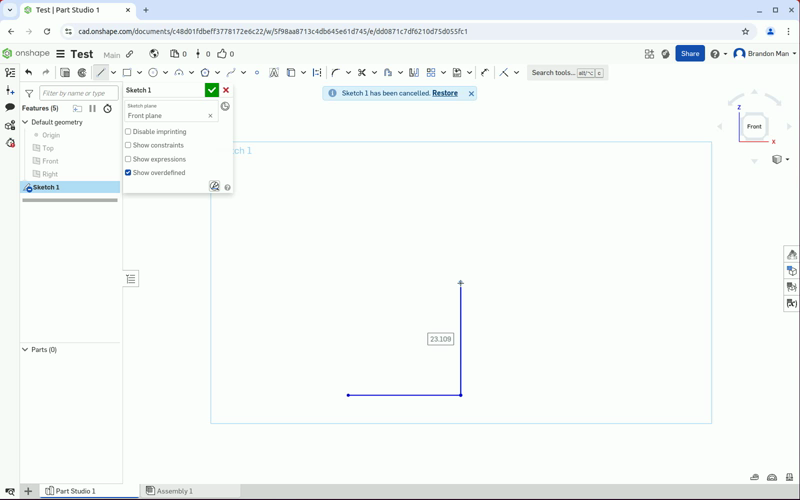
mouse_move(348, 282)
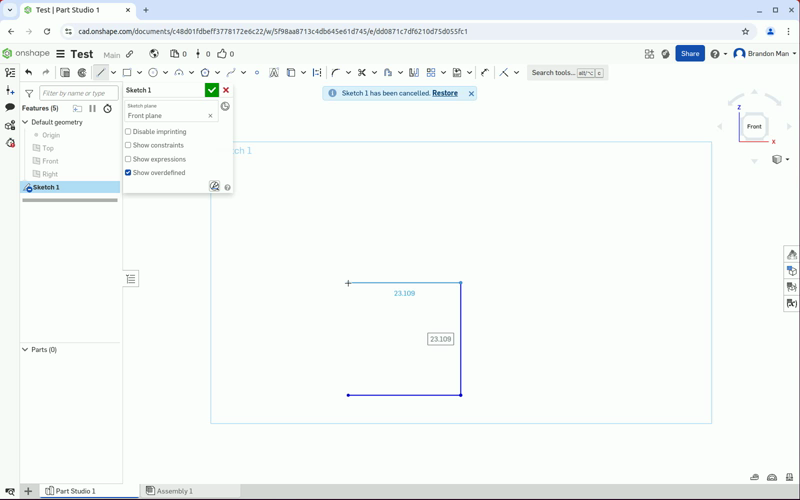
click(348, 282)
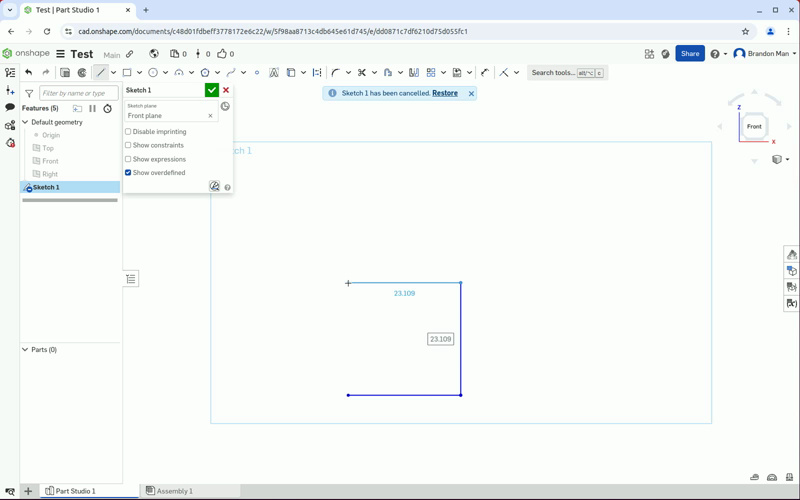
key_up(shift)
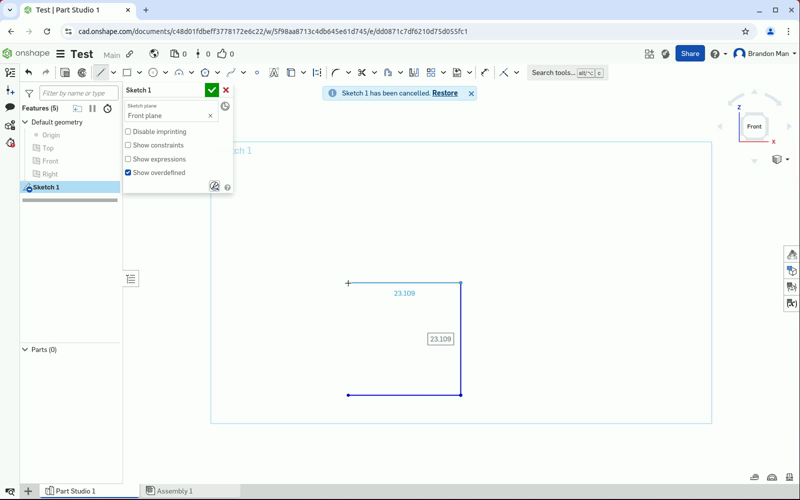
key_down(shift)
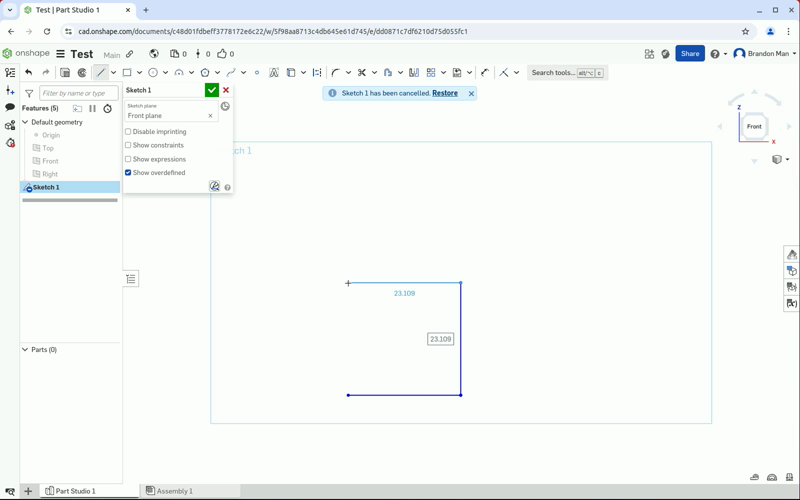
mouse_move(348, 395)
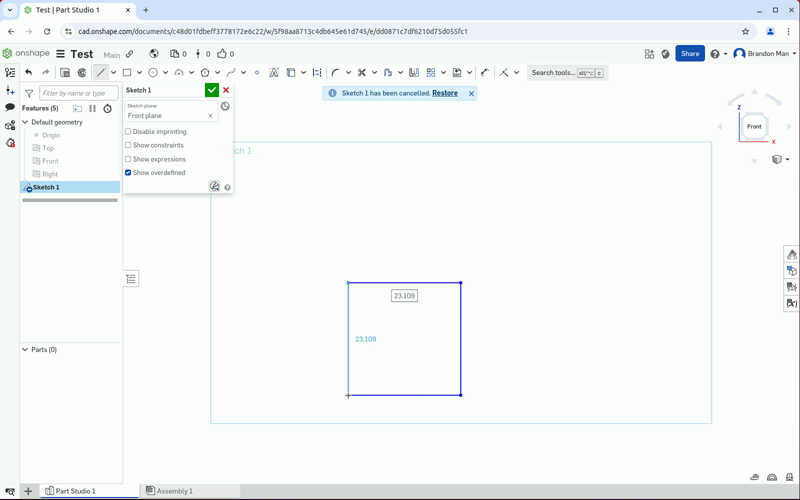
key_up(shift)
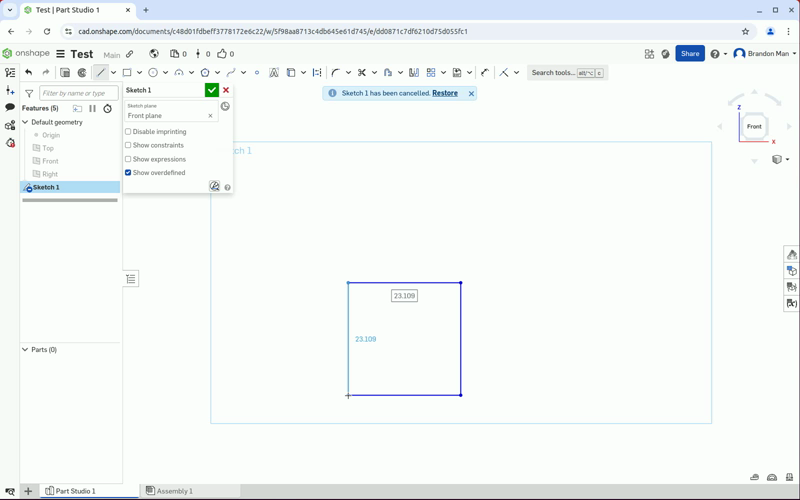
click(348, 395)
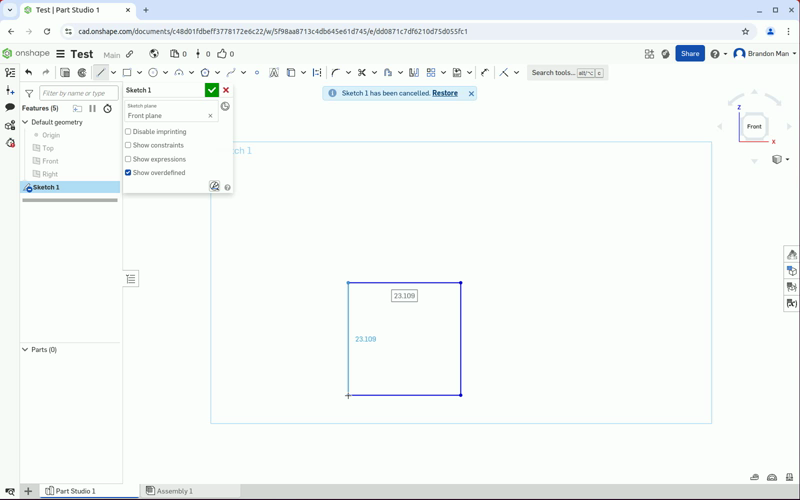
key(esc)
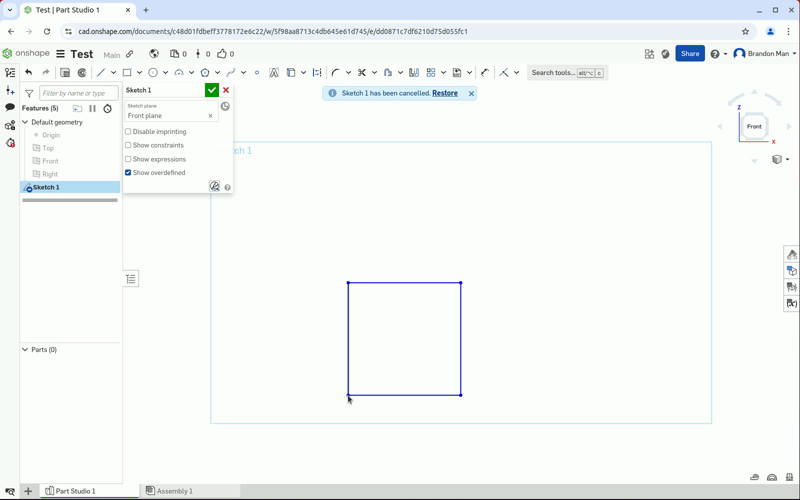
mouse_move(425, 349)
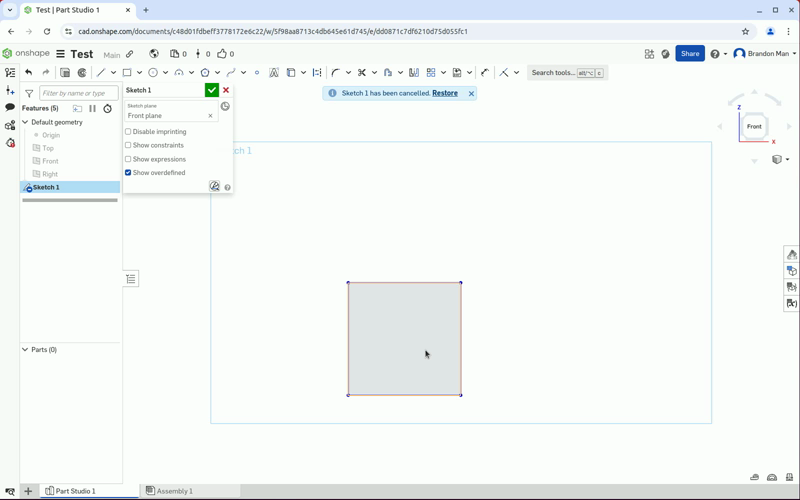
click(425, 349)
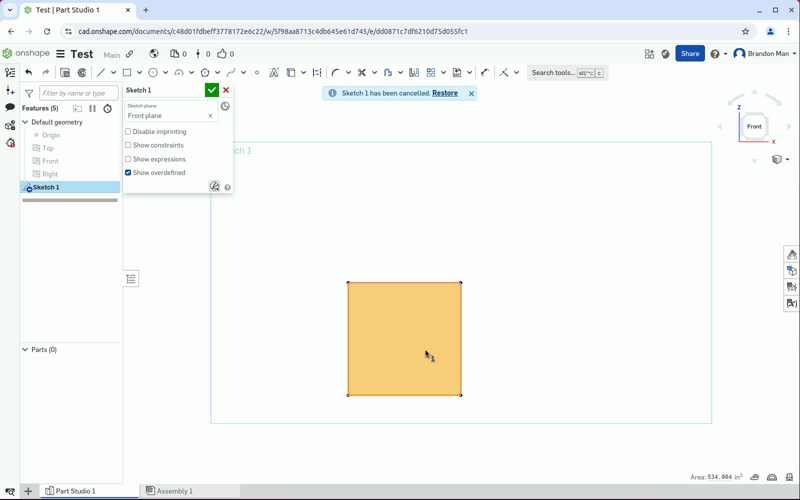
mouse_move(73, 352)
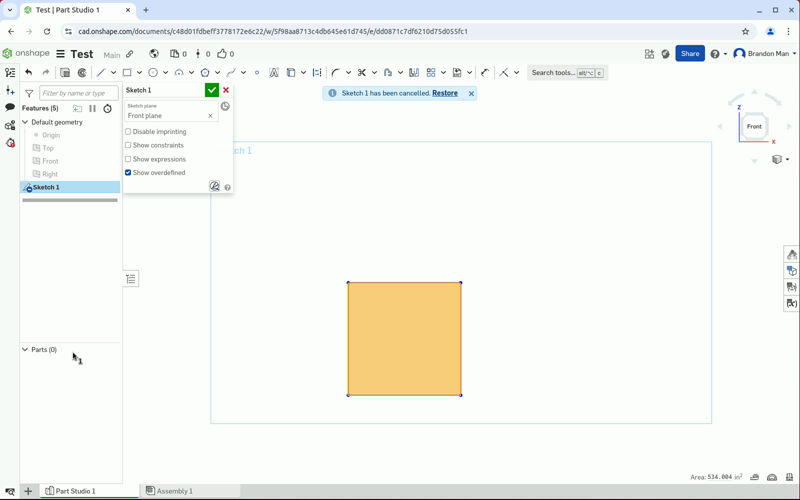
key(shift+y)
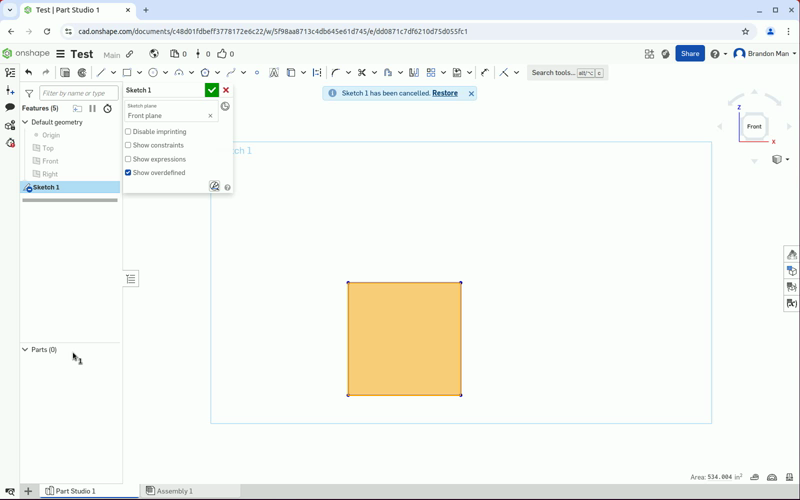
key(shift+e)
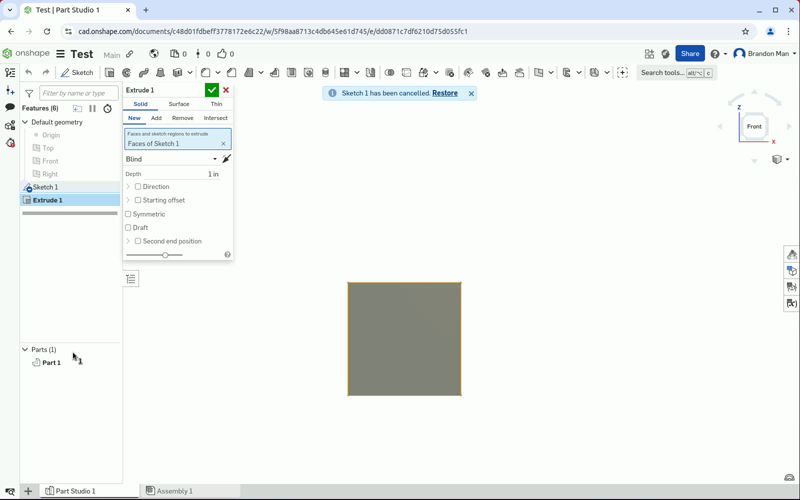
mouse_move(143, 106)
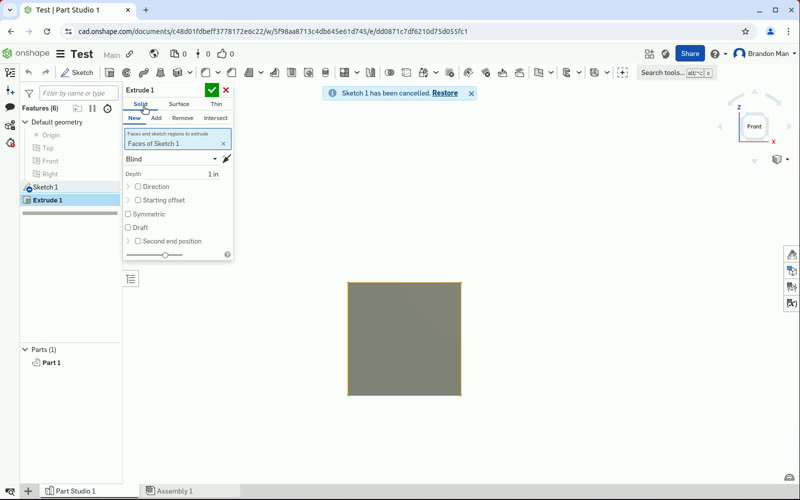
click(143, 106)
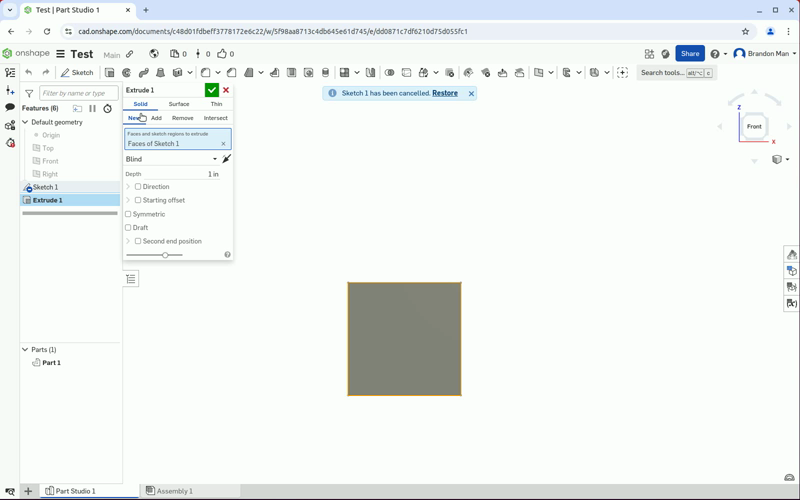
mouse_move(137, 120)
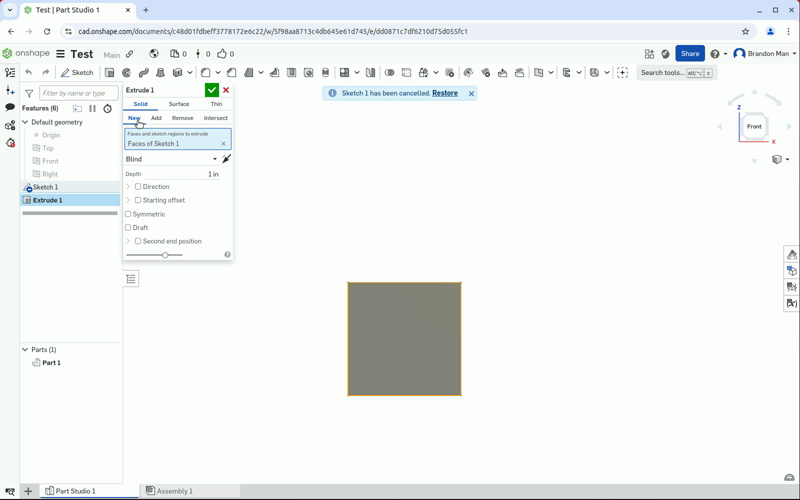
click(137, 120)
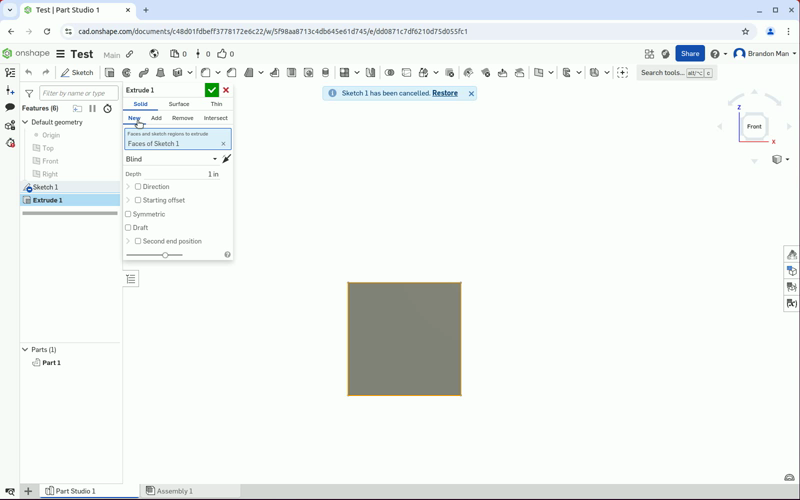
key(tab, 4)
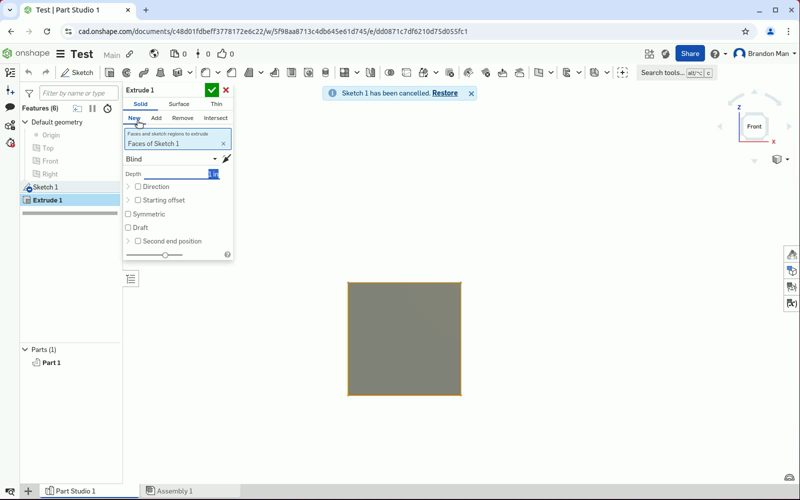
text(23.108)
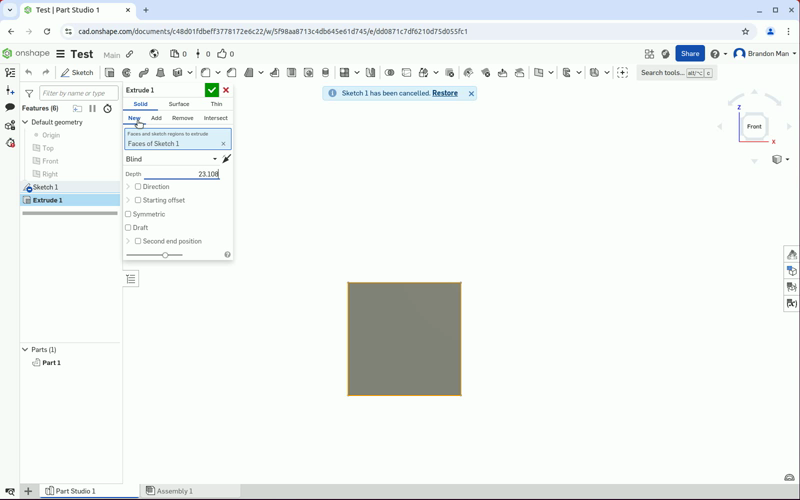
key(enter)
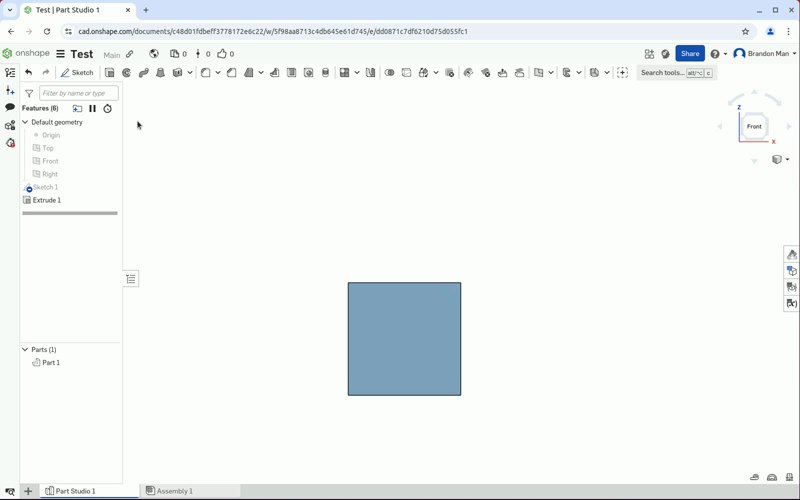
key(shift+h)
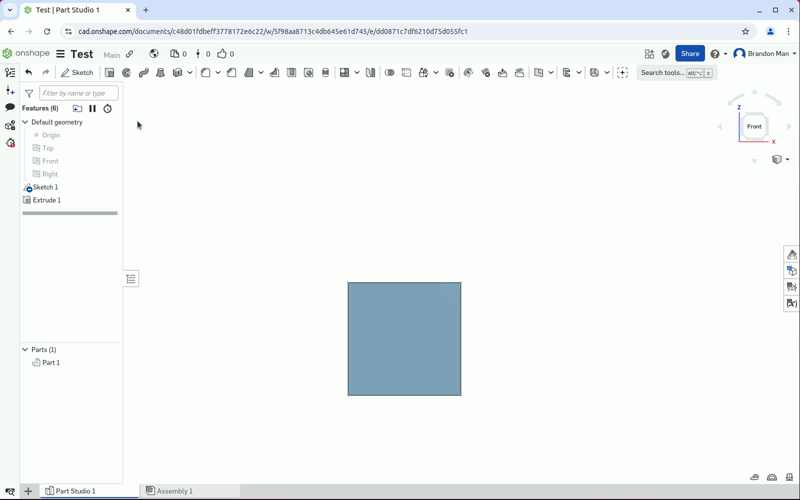
key(shift+h)
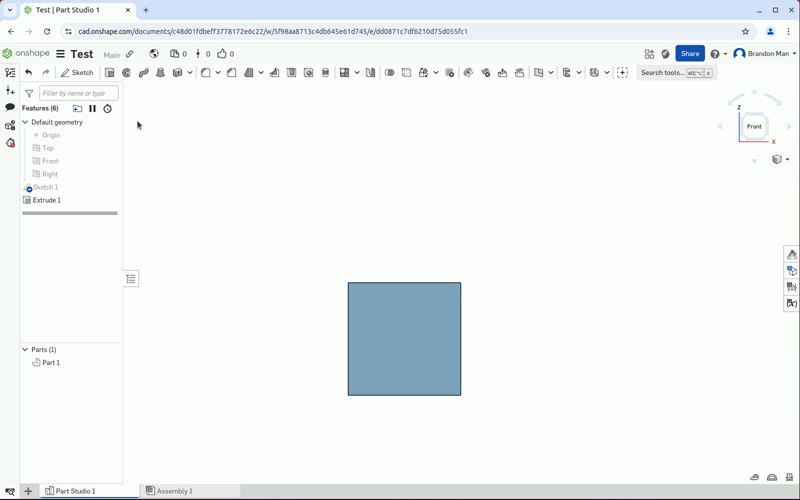
mouse_move(73, 189)
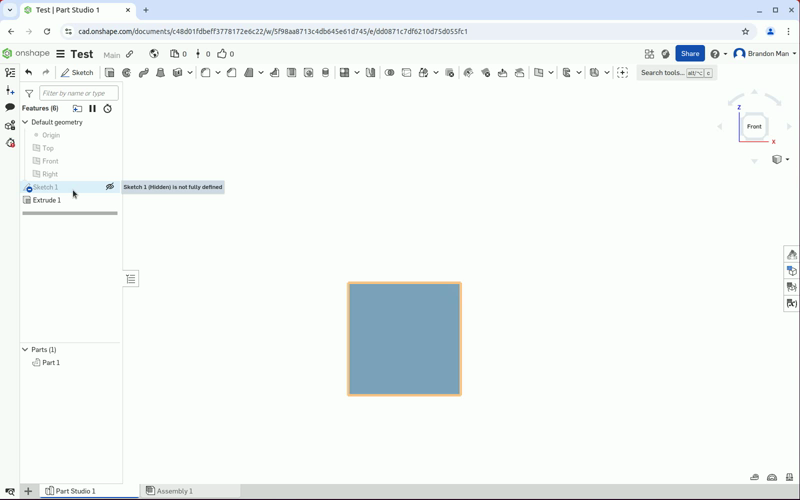
click(73, 189)
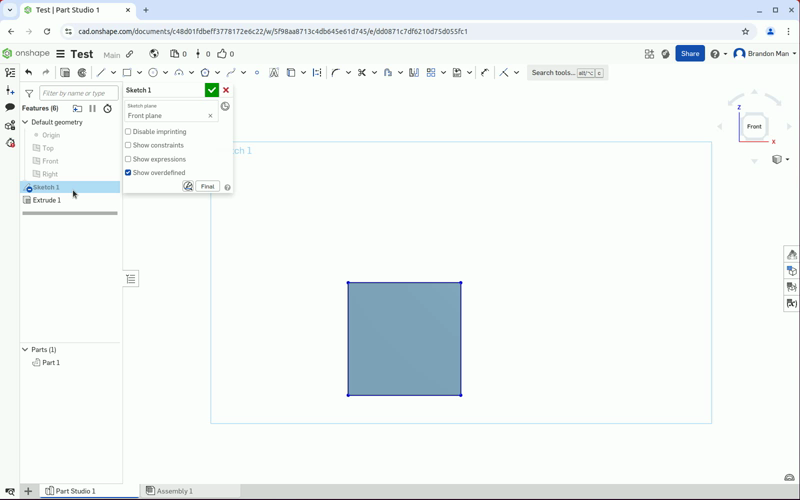
mouse_move(229, 92)
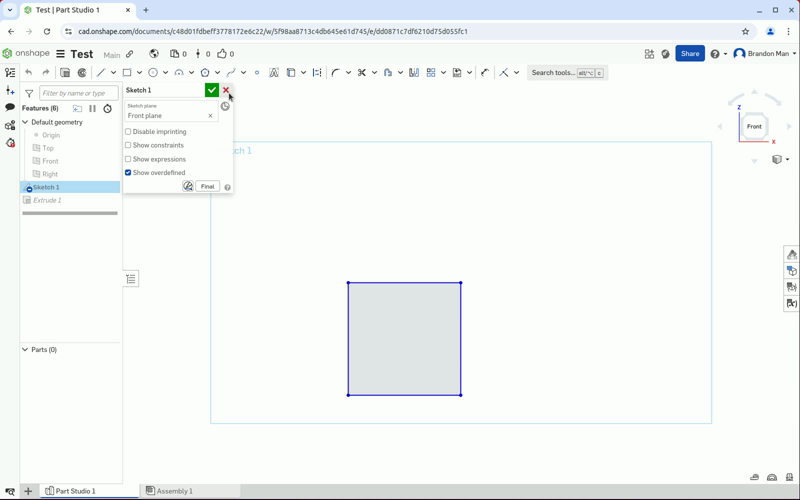
click(229, 92)
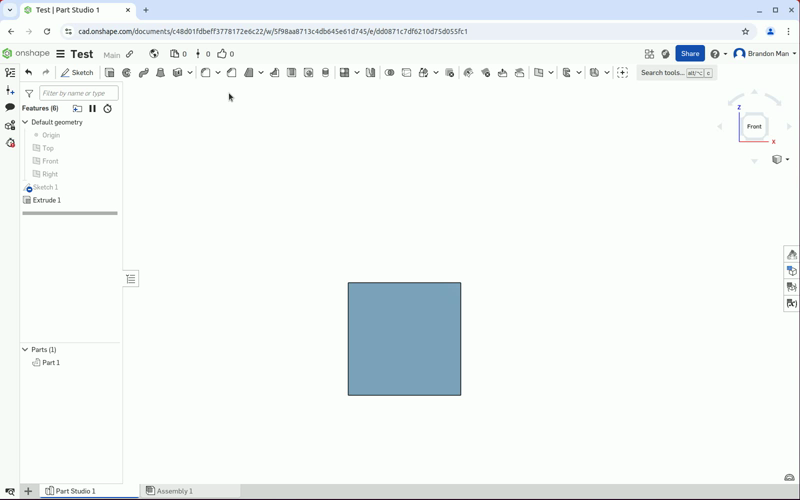
mouse_move(73, 352)
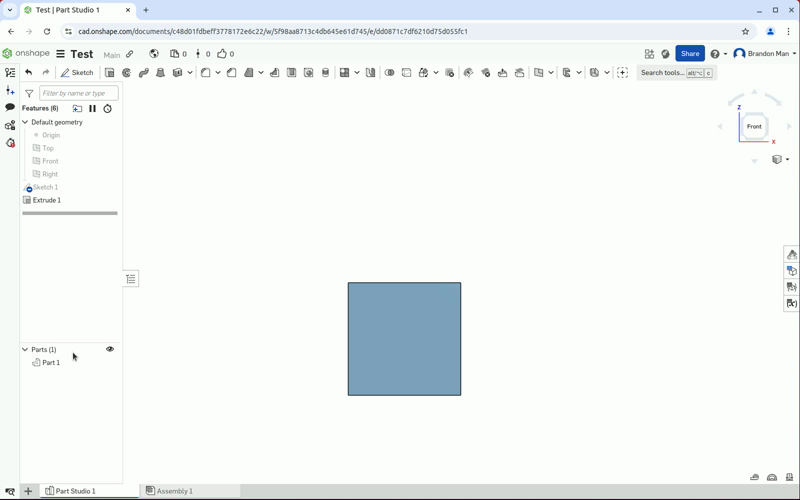
key(y)
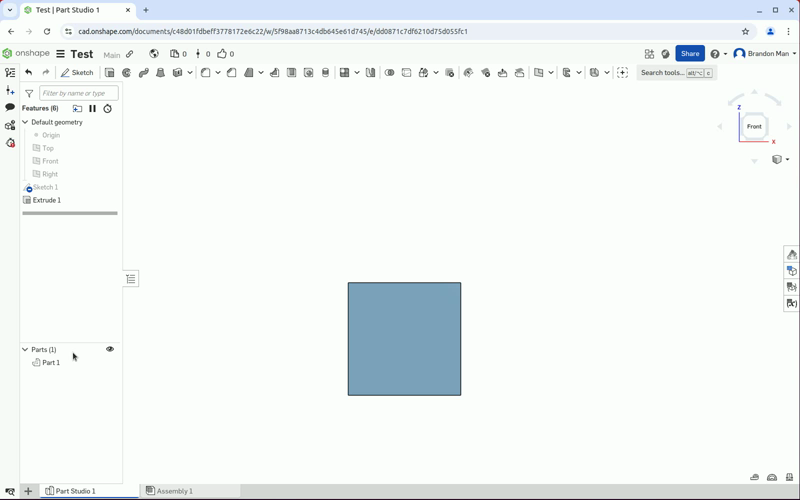
key(shift+p)
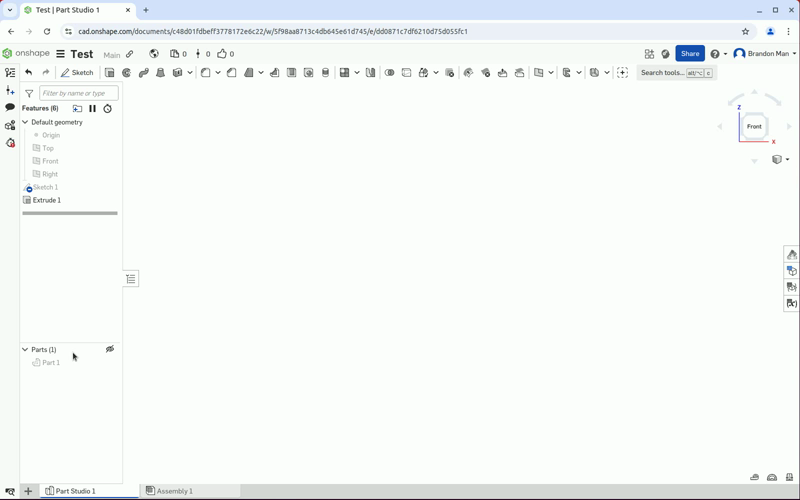
key(space)
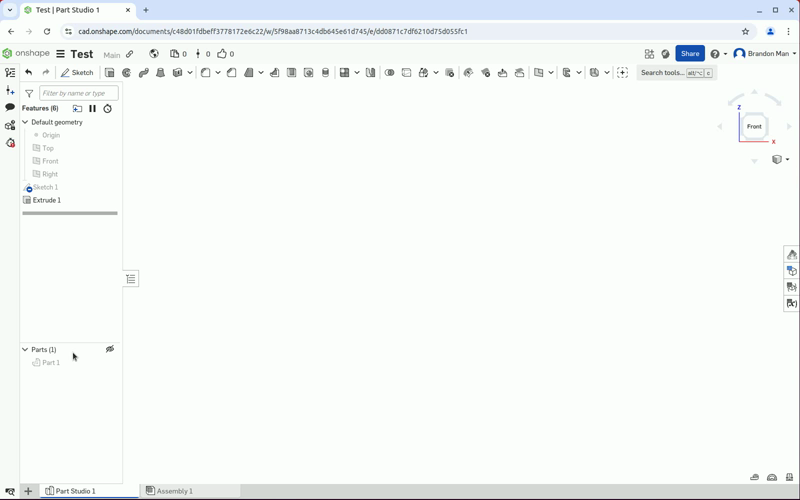
key_down(shift)
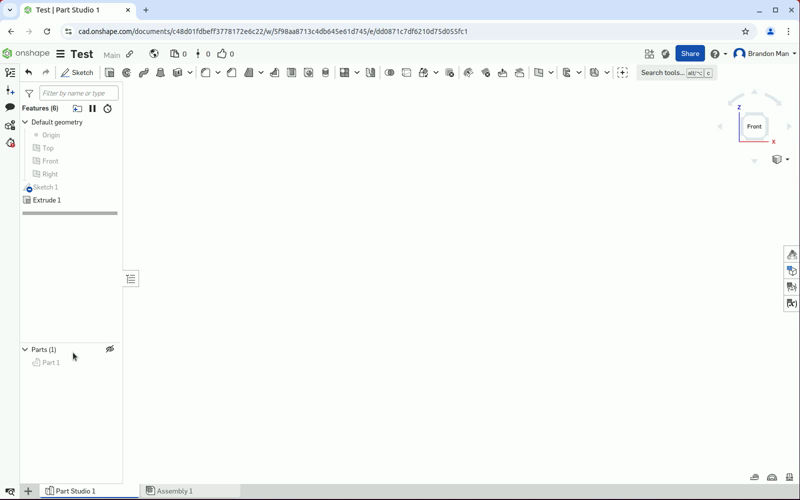
key(left)
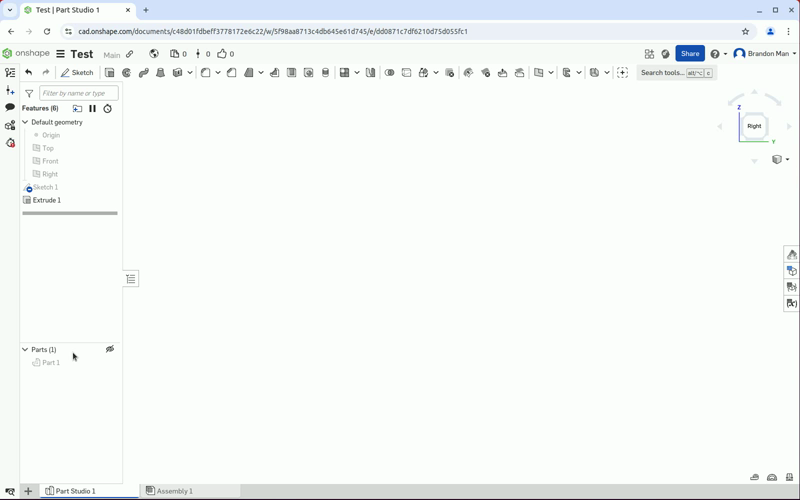
key_up(shift)
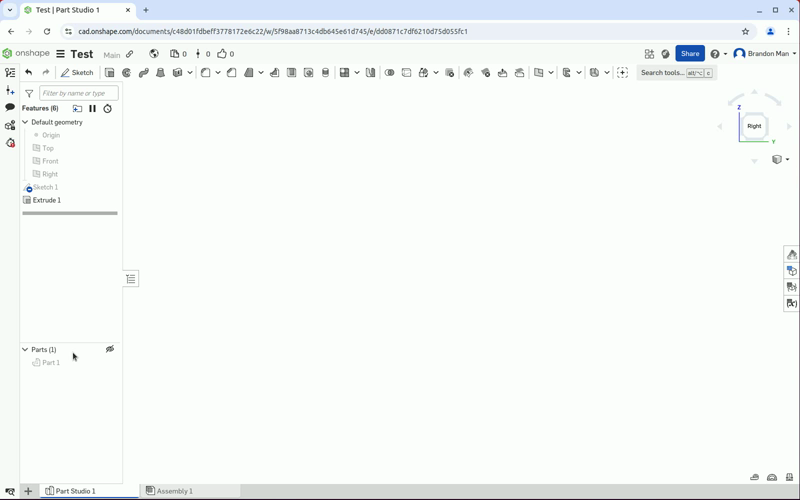
mouse_move(73, 352)
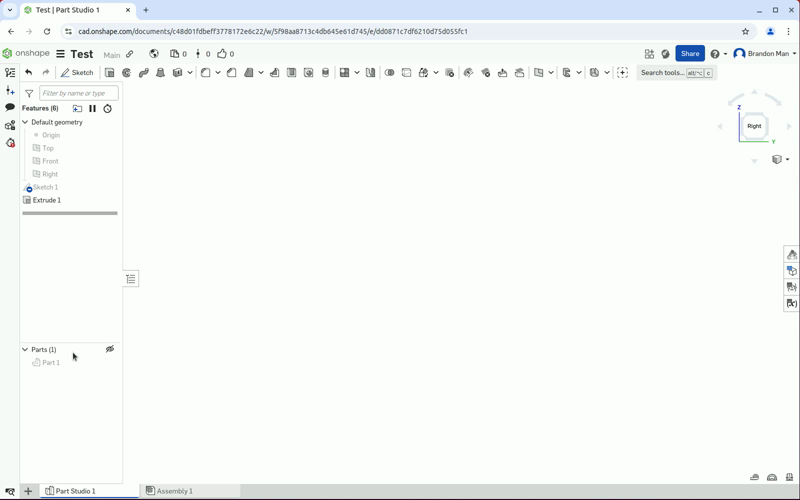
key(shift+y)
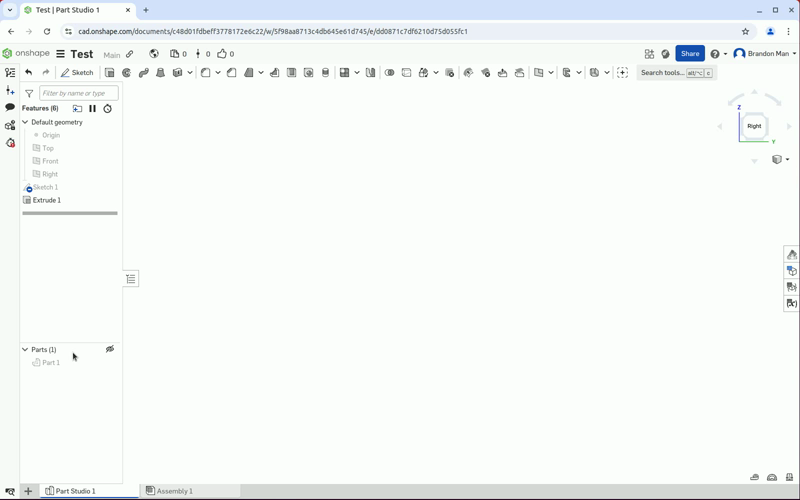
key(shift+s)
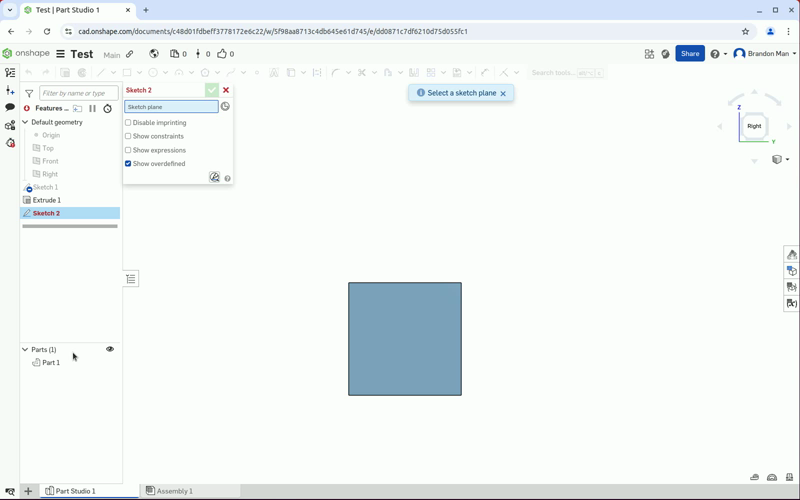
mouse_move(73, 176)
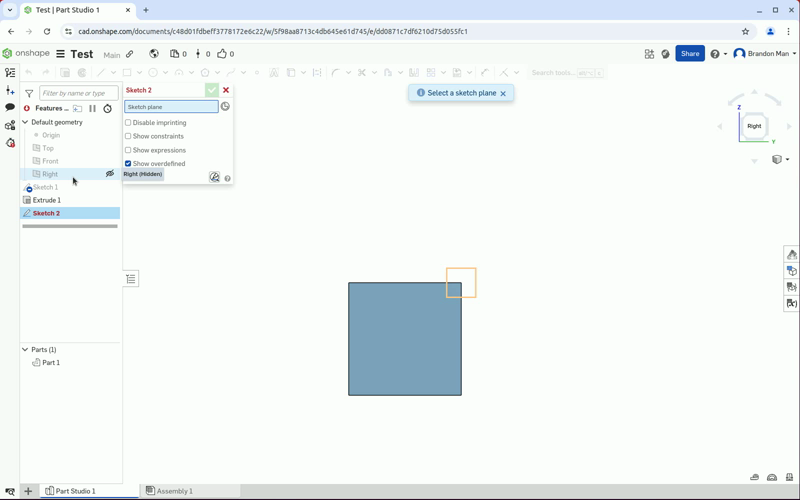
click(73, 176)
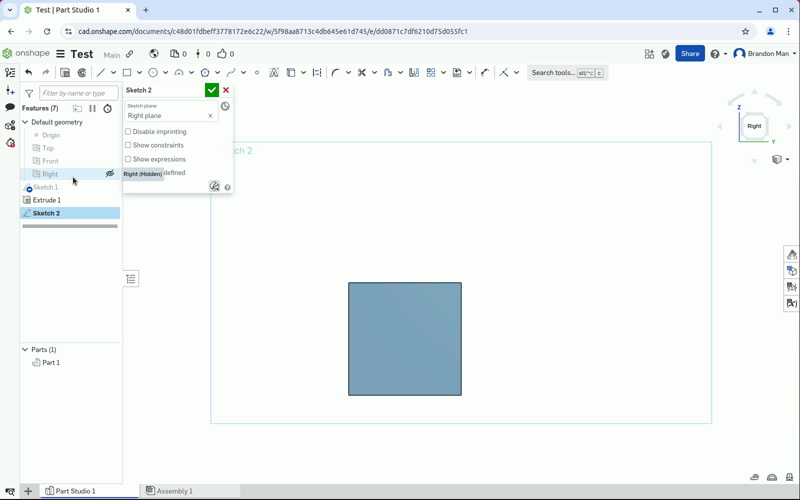
mouse_move(73, 352)
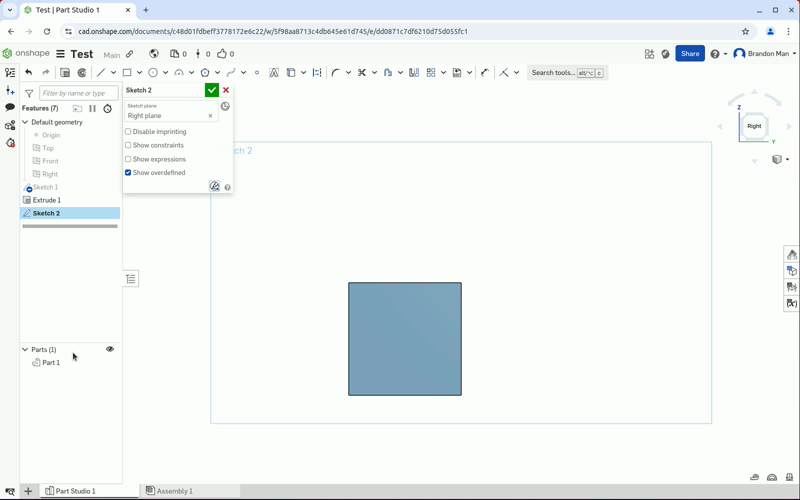
key(y)
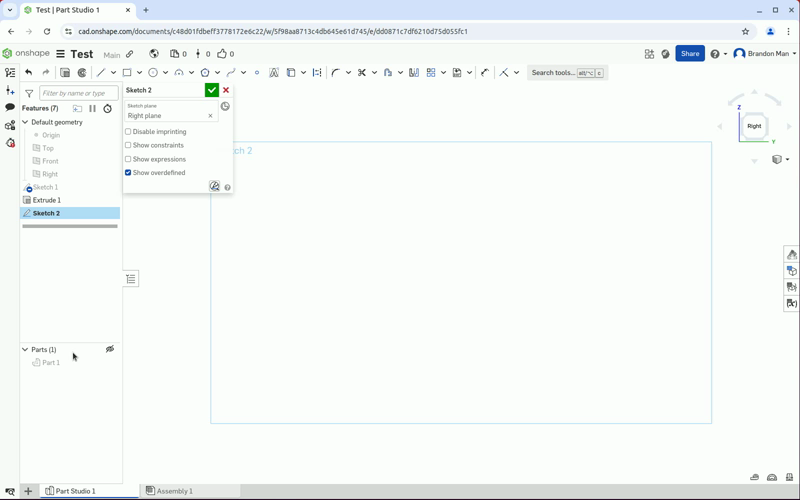
key(l)
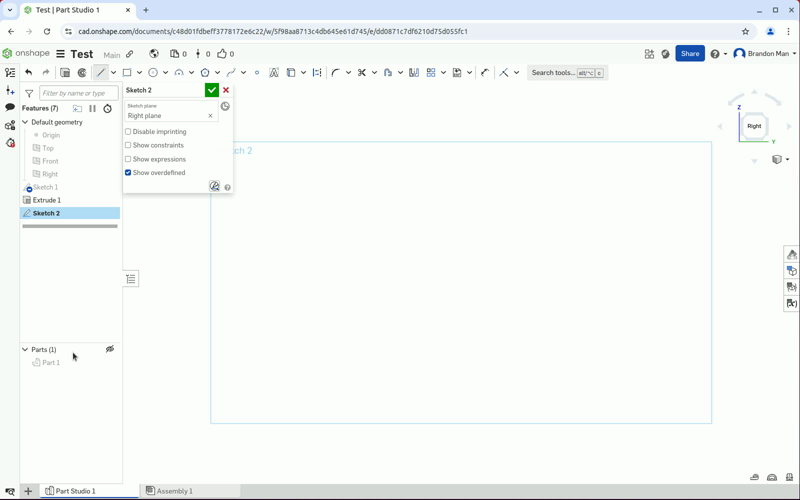
key_down(shift)
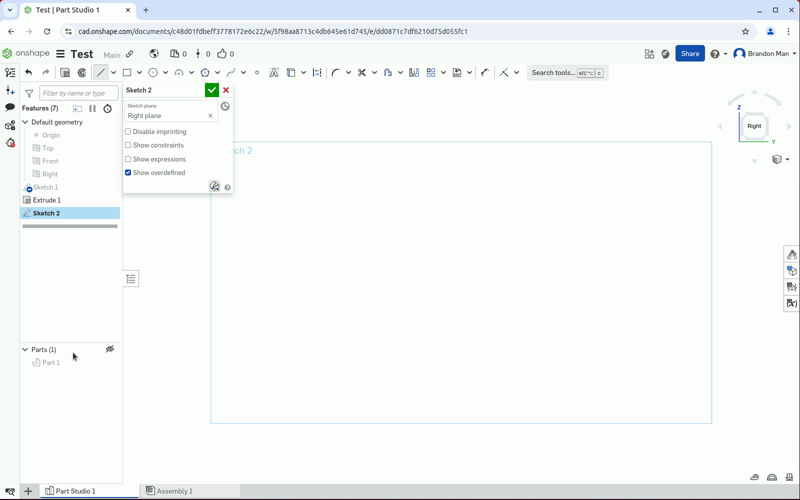
mouse_move(385, 395)
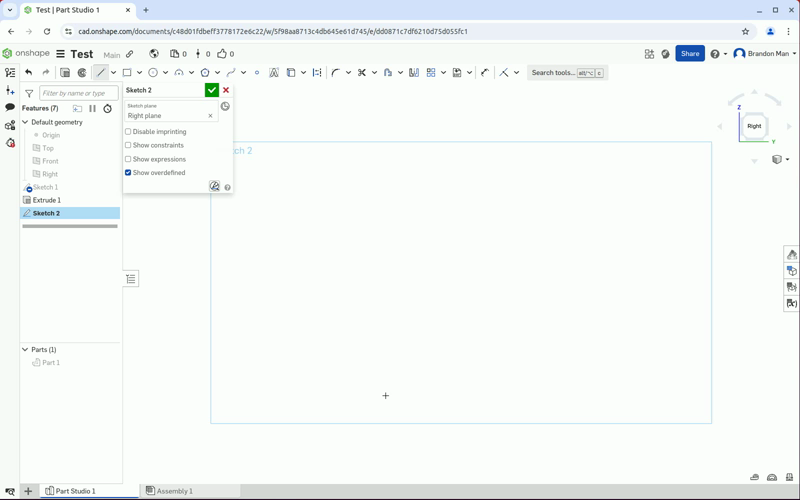
click(385, 395)
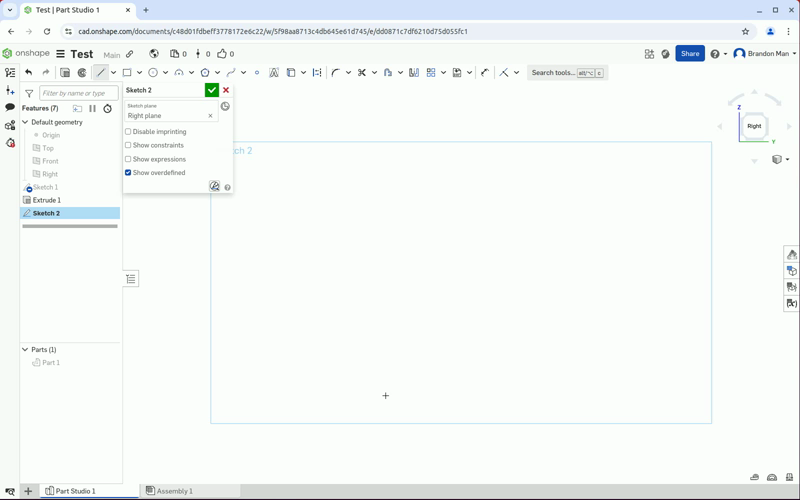
key_up(shift)
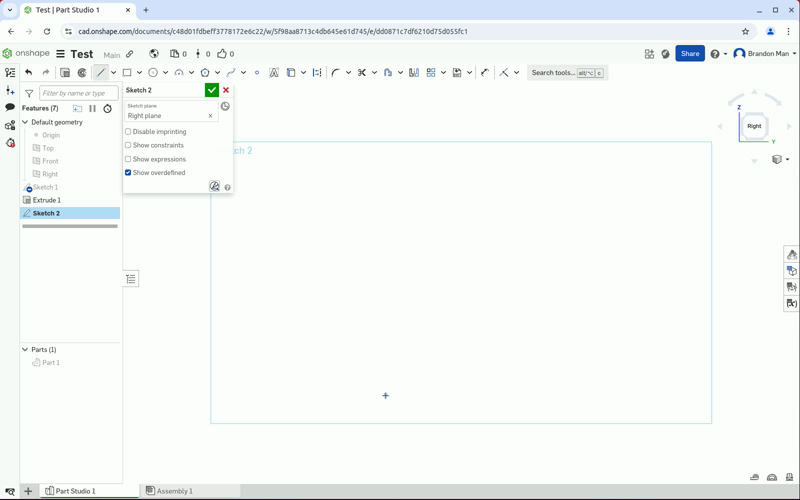
key_down(shift)
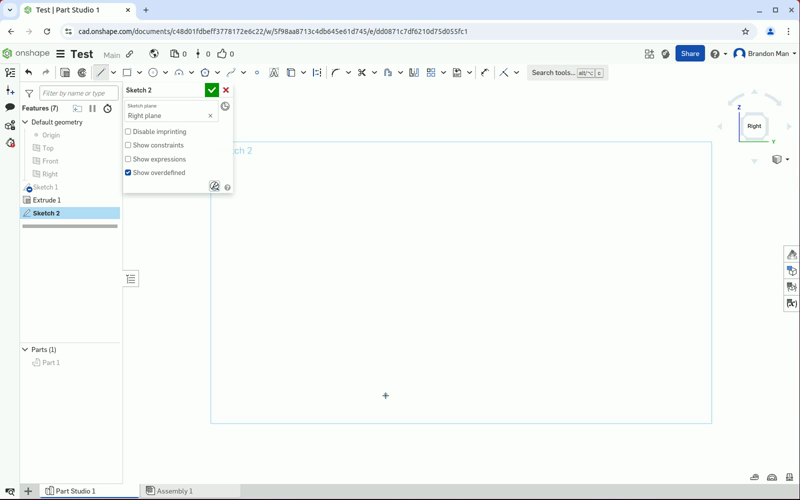
mouse_move(461, 395)
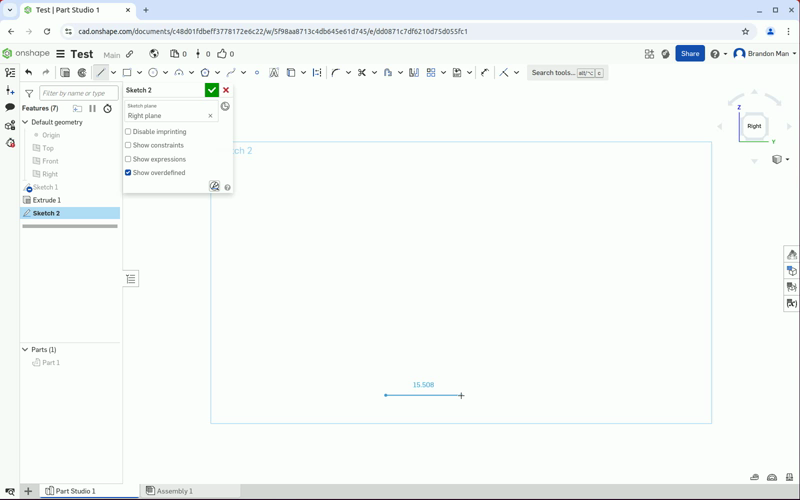
click(461, 395)
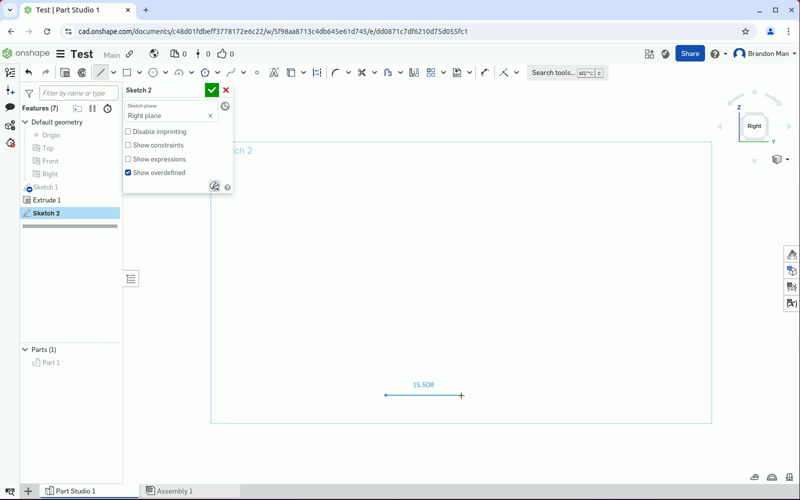
key_up(shift)
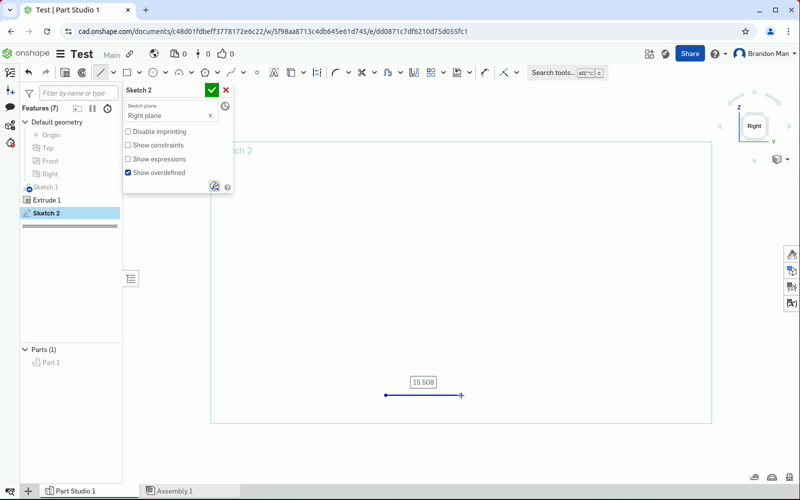
key_down(shift)
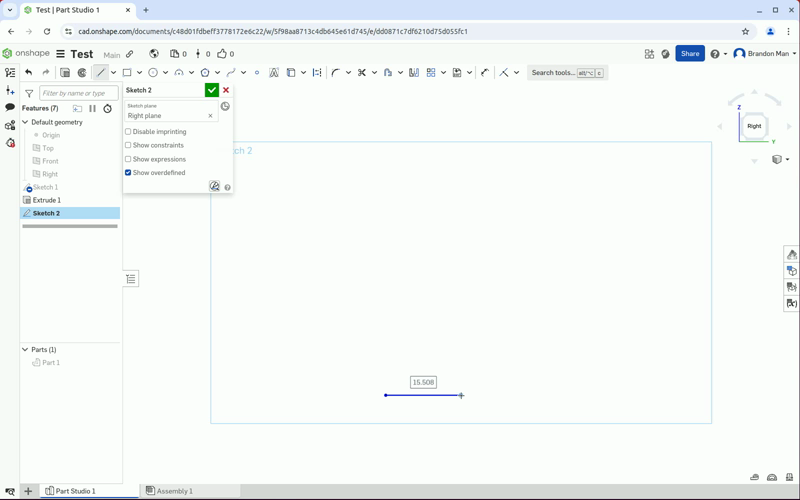
mouse_move(461, 320)
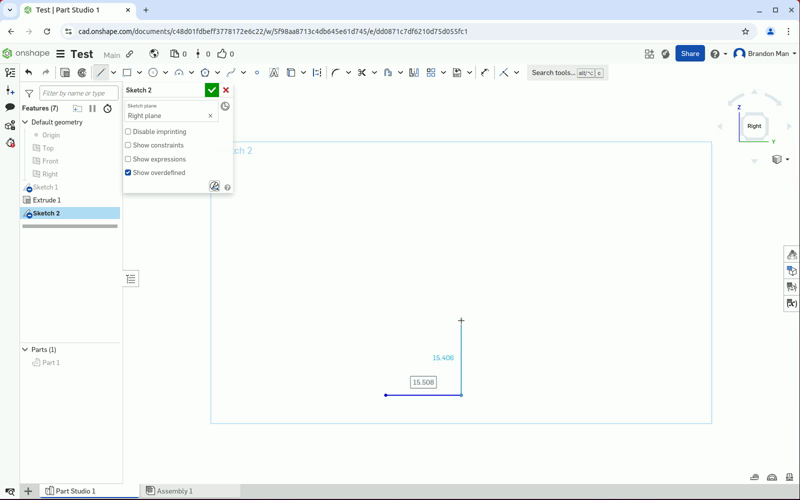
click(461, 320)
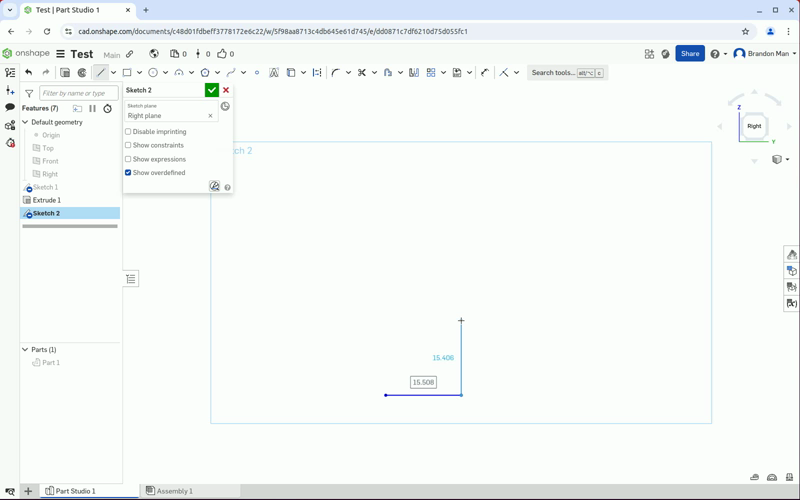
key_up(shift)
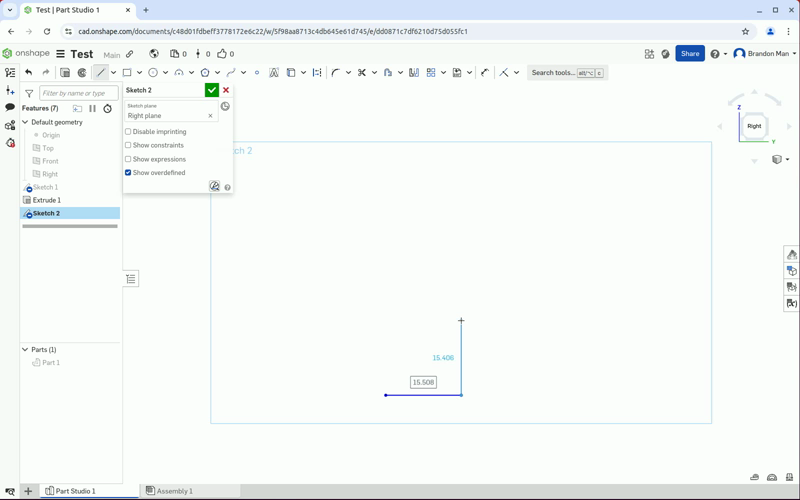
key_down(shift)
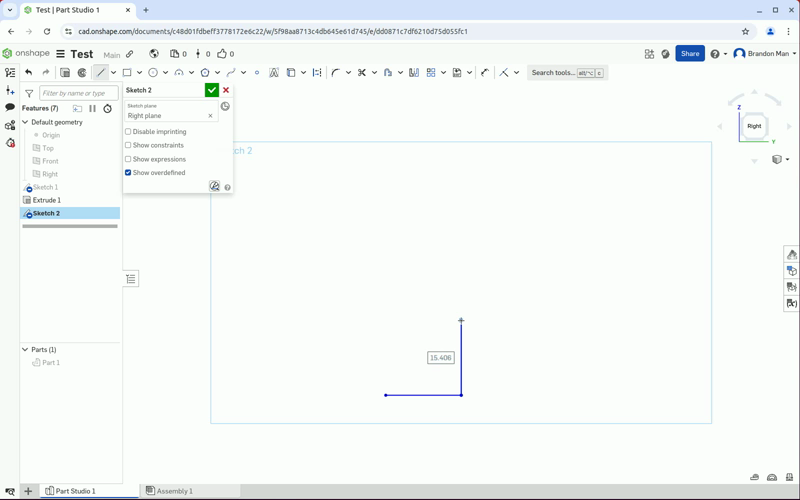
mouse_move(385, 395)
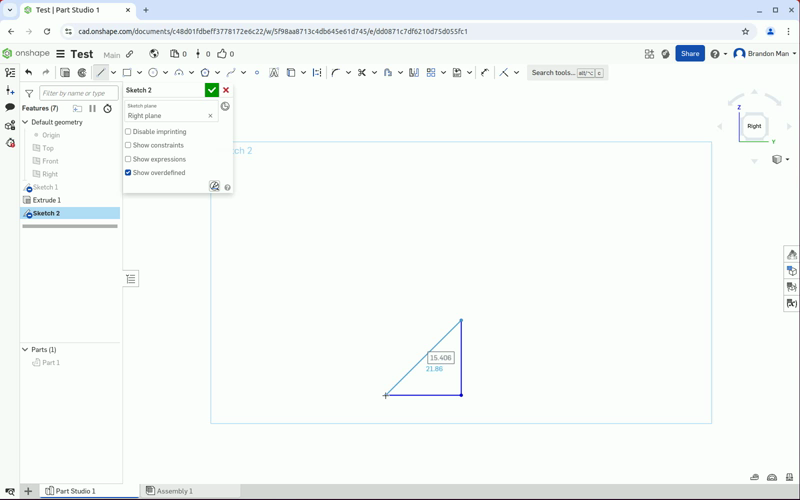
key_up(shift)
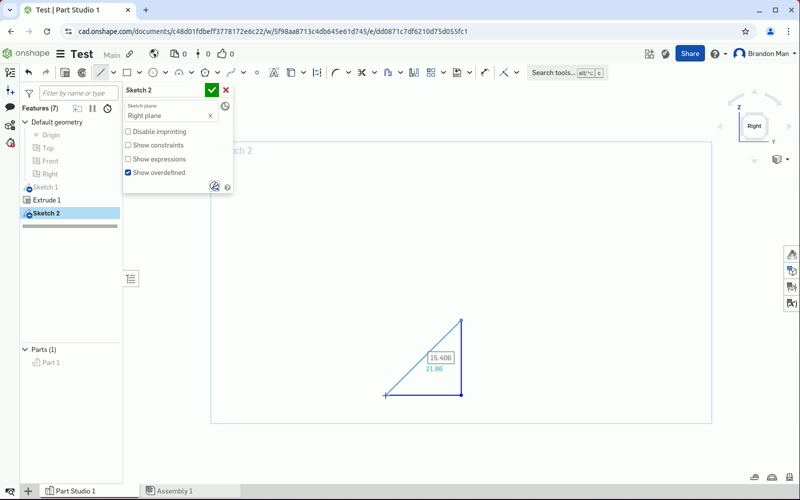
click(385, 395)
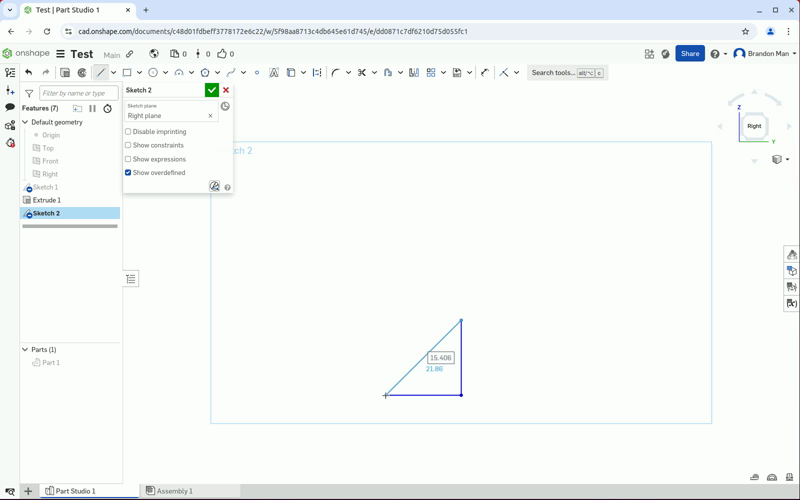
key(esc)
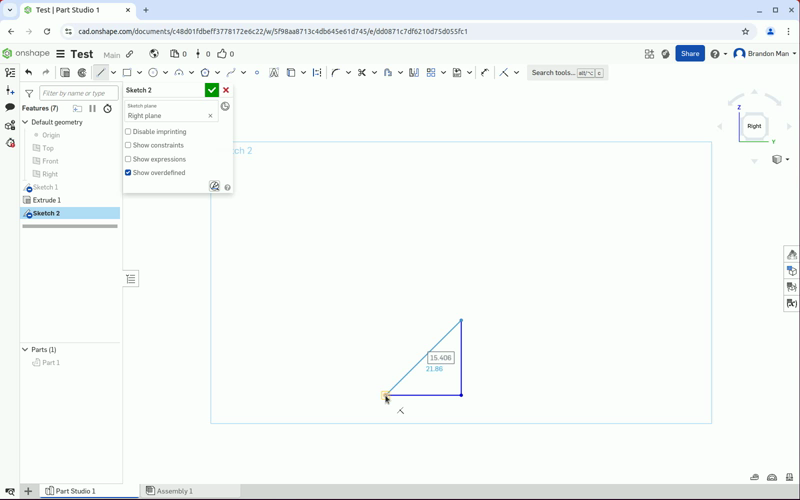
mouse_move(436, 350)
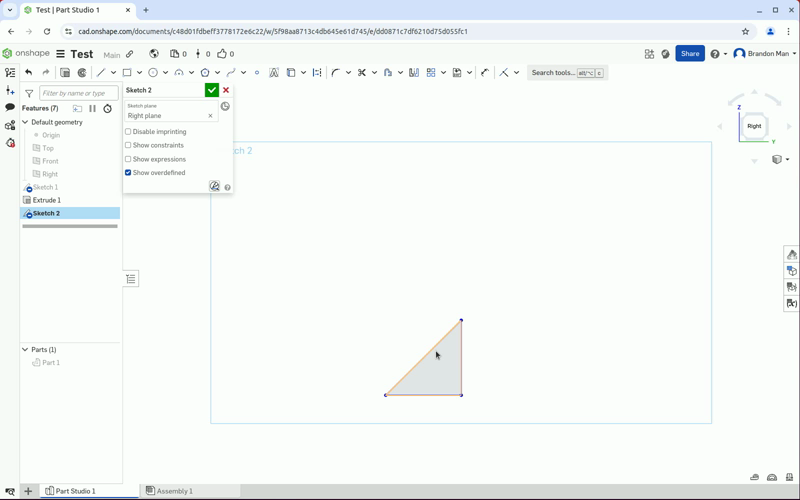
click(436, 350)
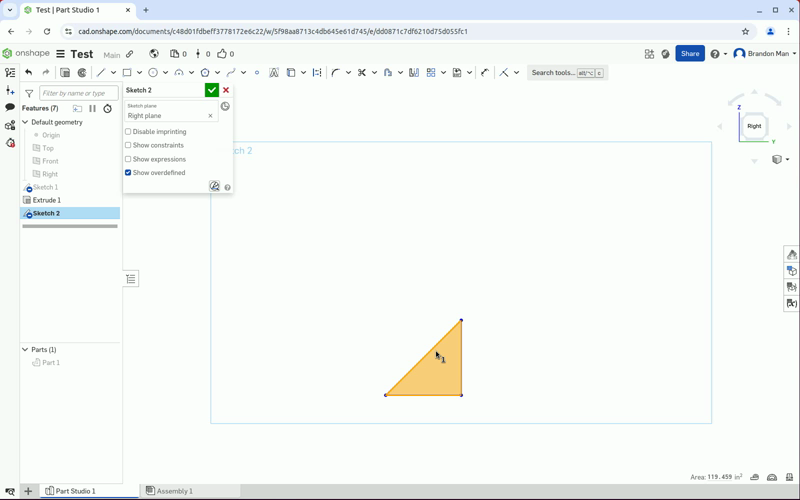
mouse_move(73, 352)
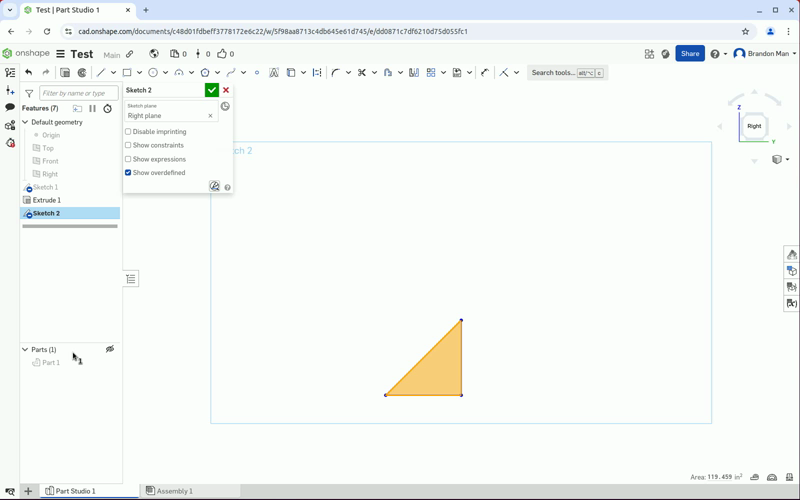
key(shift+y)
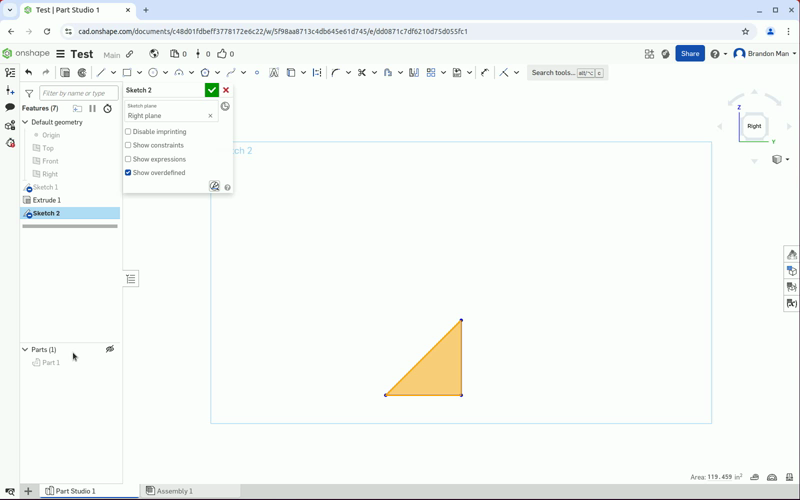
key(shift+e)
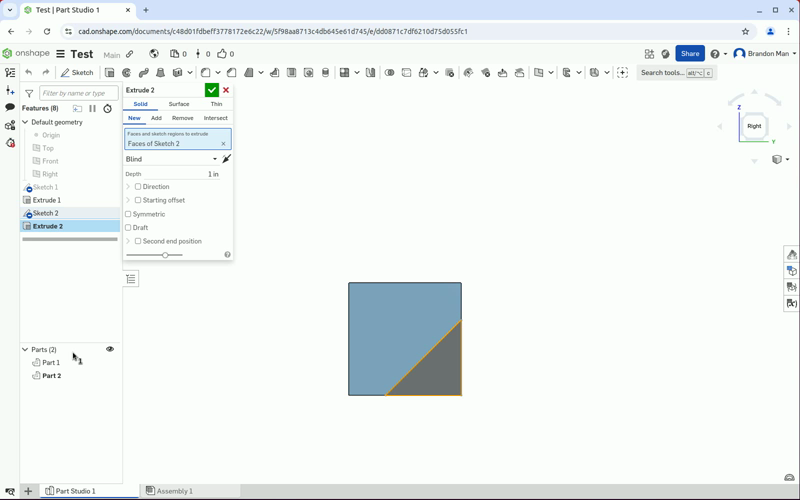
mouse_move(143, 106)
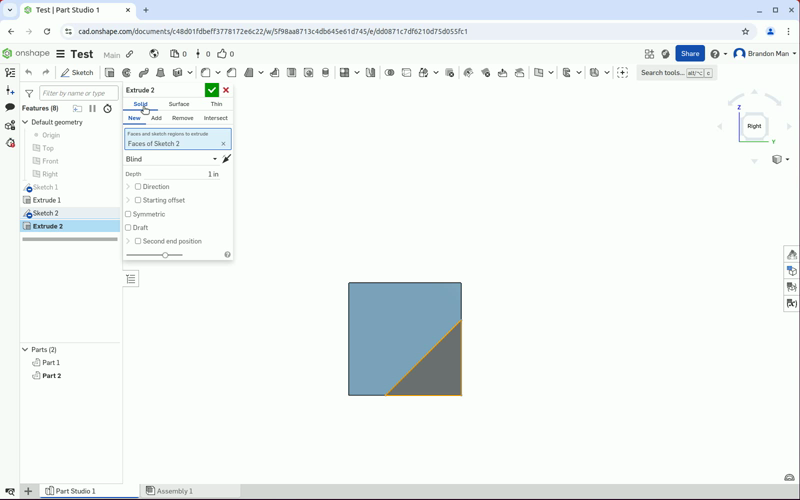
click(143, 106)
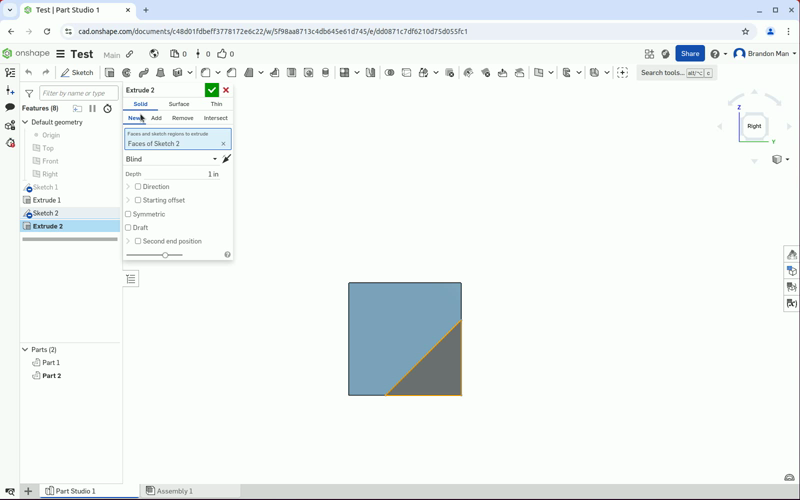
mouse_move(137, 120)
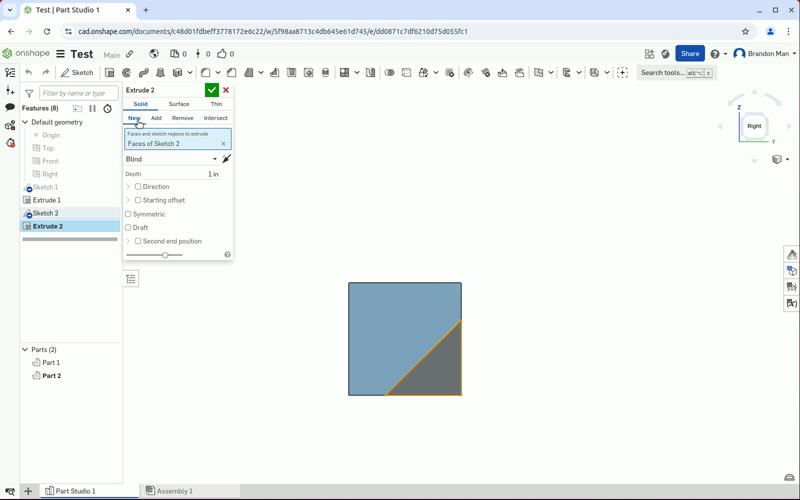
click(137, 120)
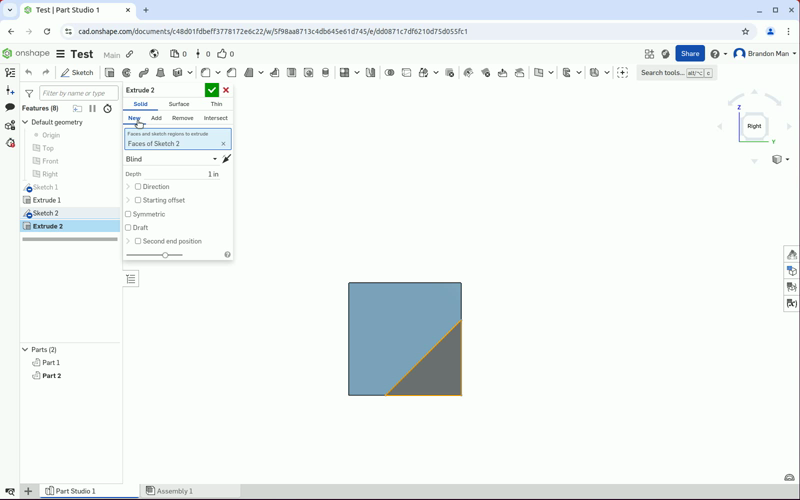
key(tab, 4)
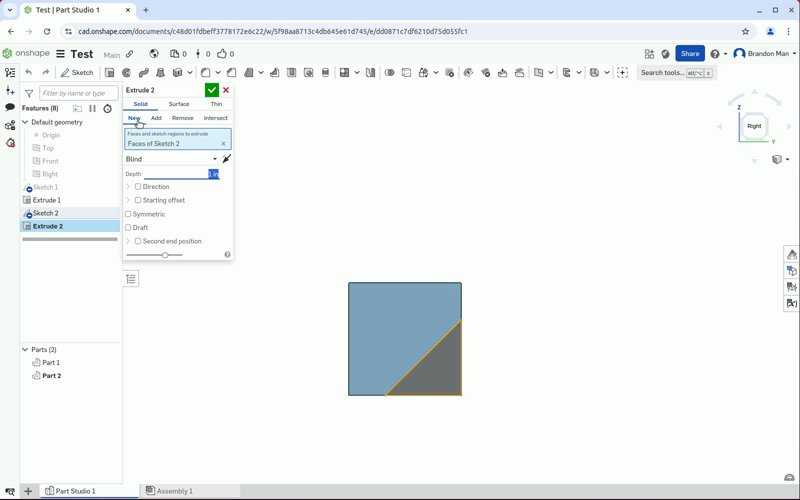
text(23.108)
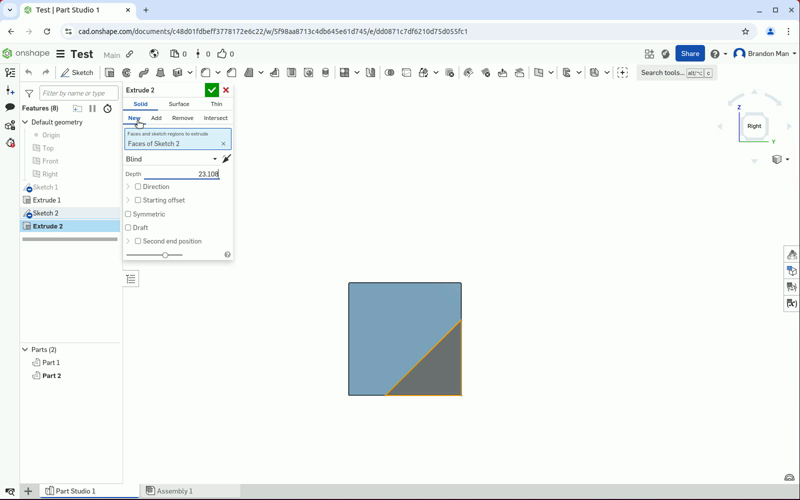
key(enter)
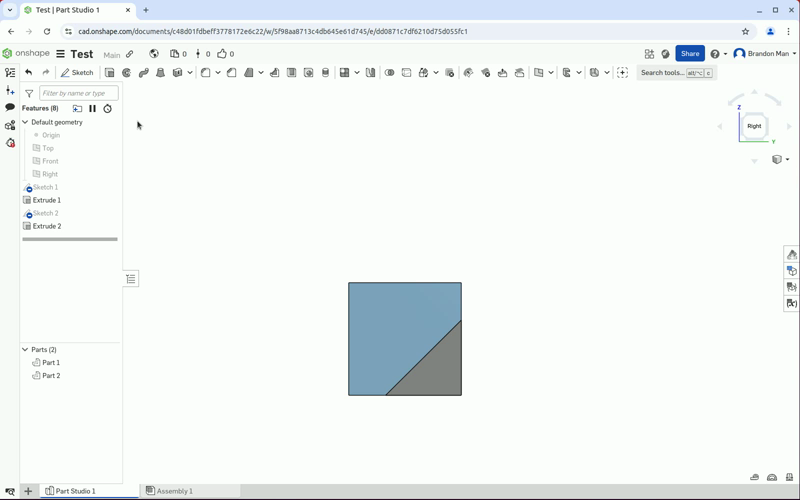
key(shift+h)
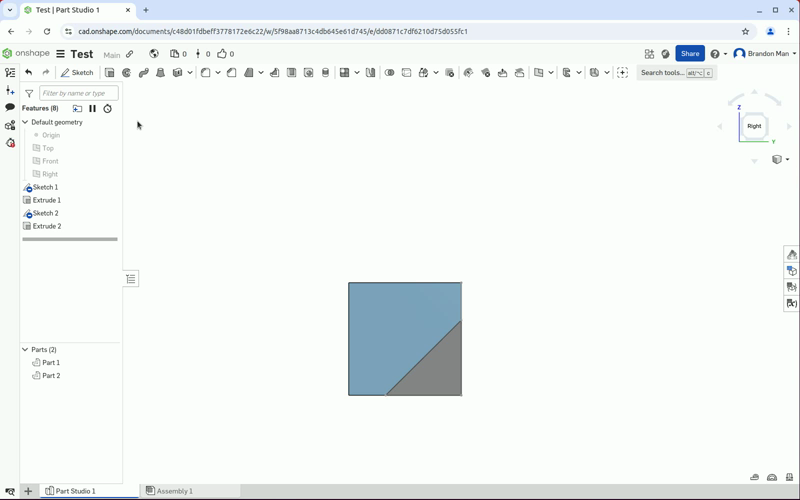
key(shift+h)
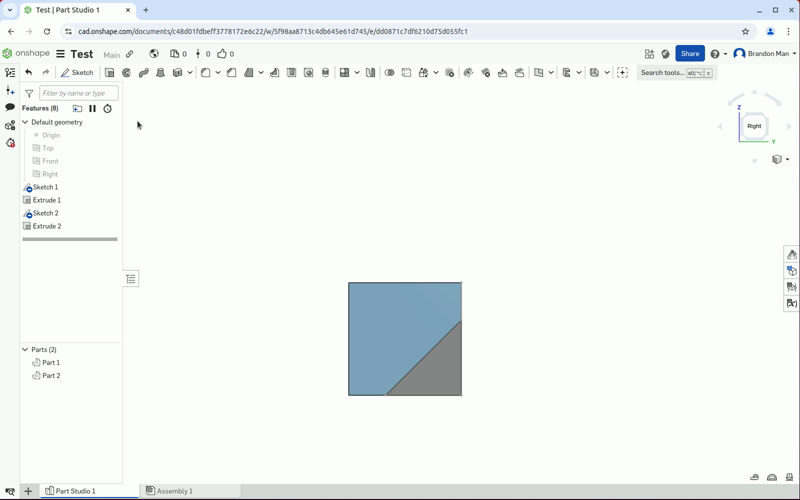
key(shift+7)
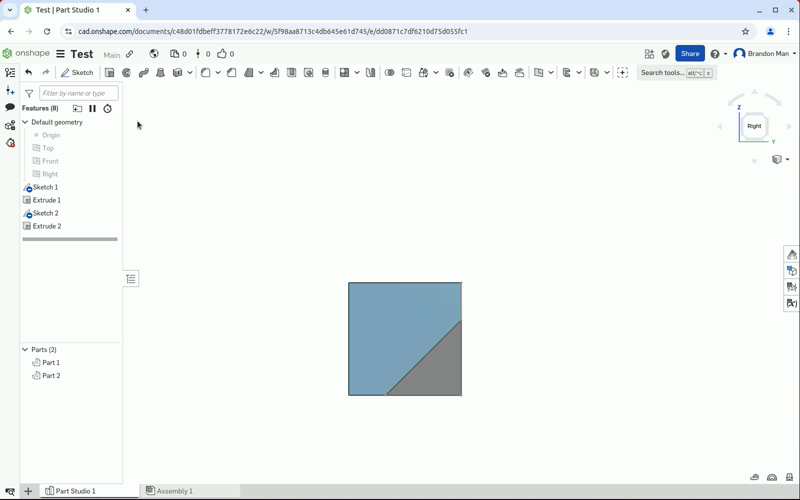
key(right, 2)
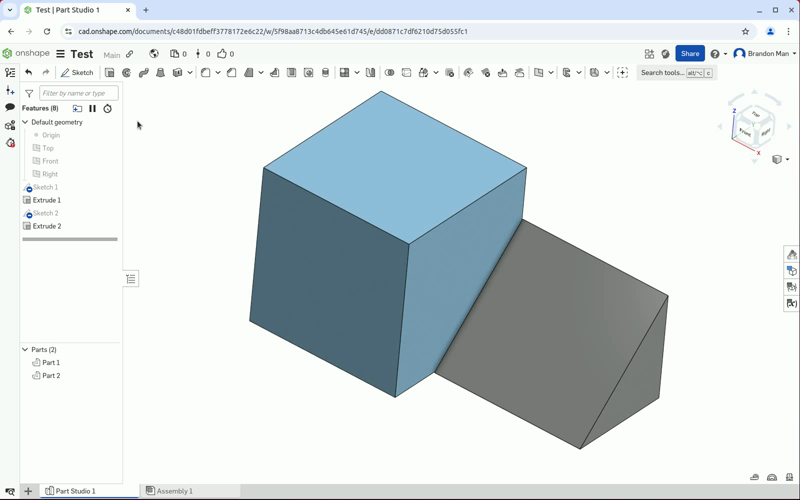
key(down, 2)
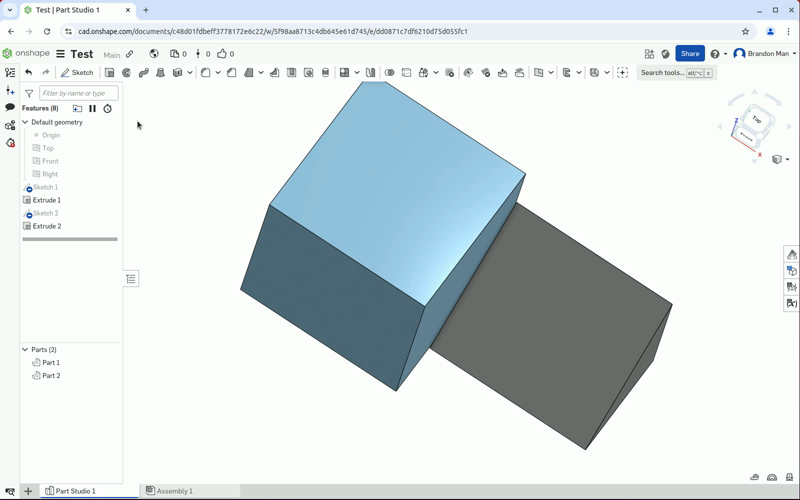
key(up, 2)
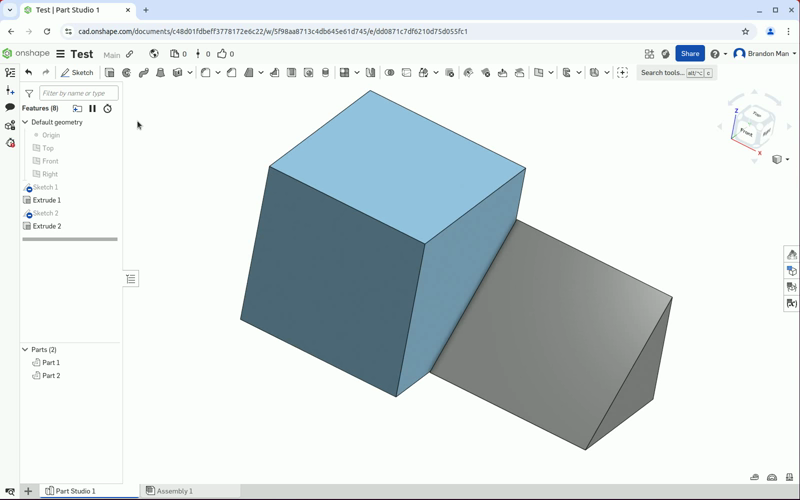
key(left, 2)
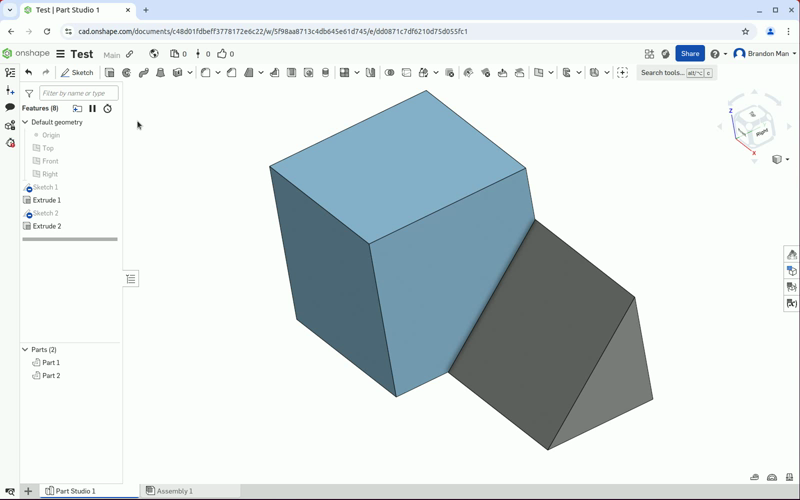
mouse_move(73, 189)
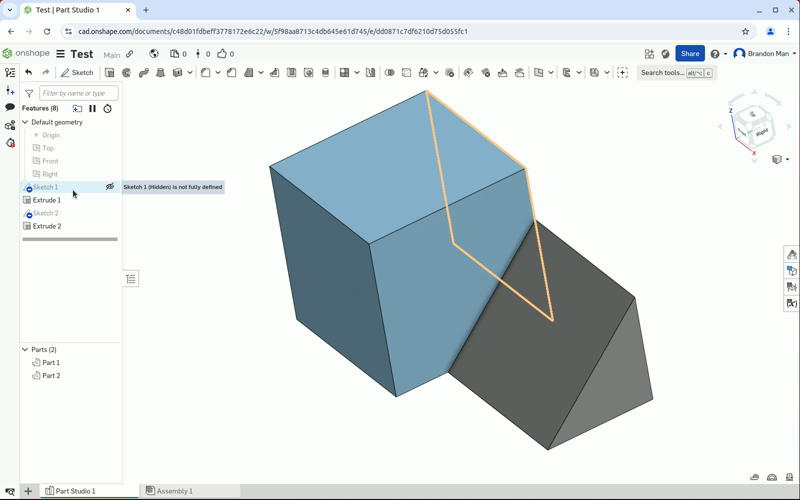
click(73, 189)